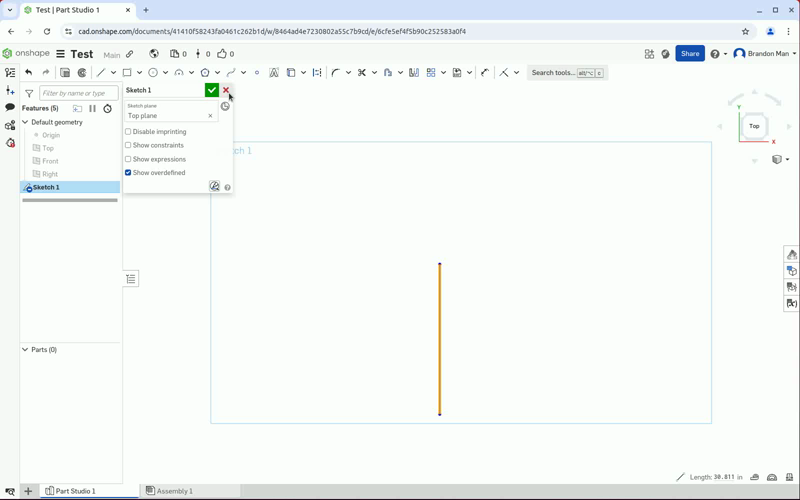
key(shift+h)
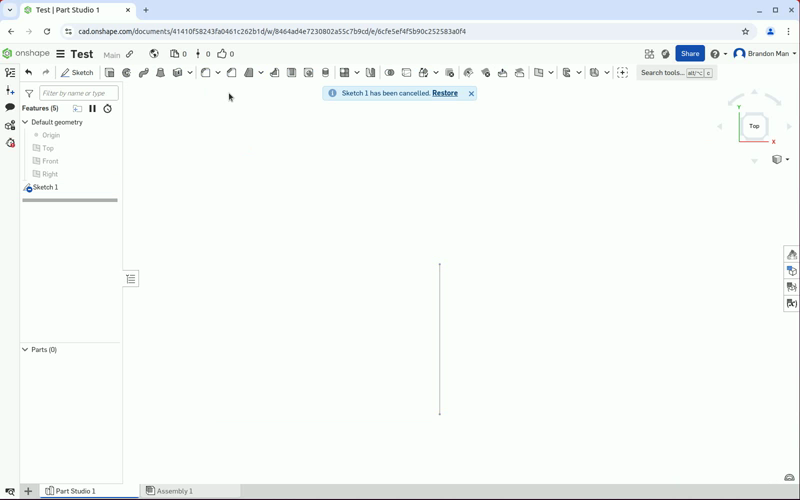
key(shift+s)
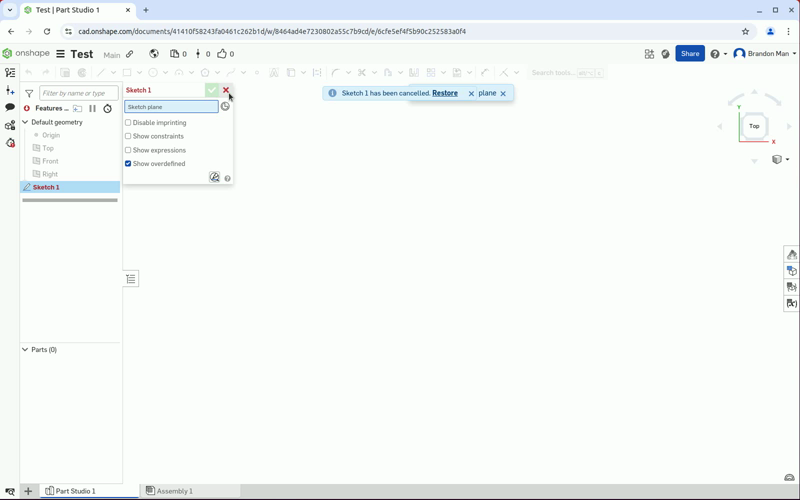
mouse_move(73, 150)
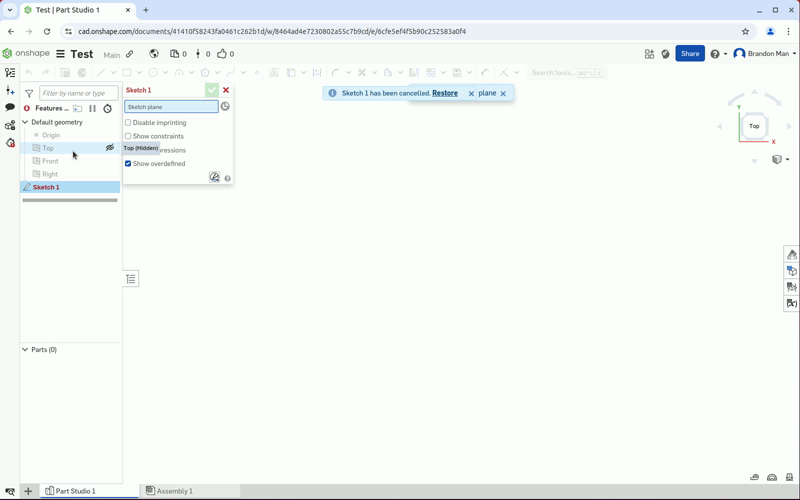
click(73, 150)
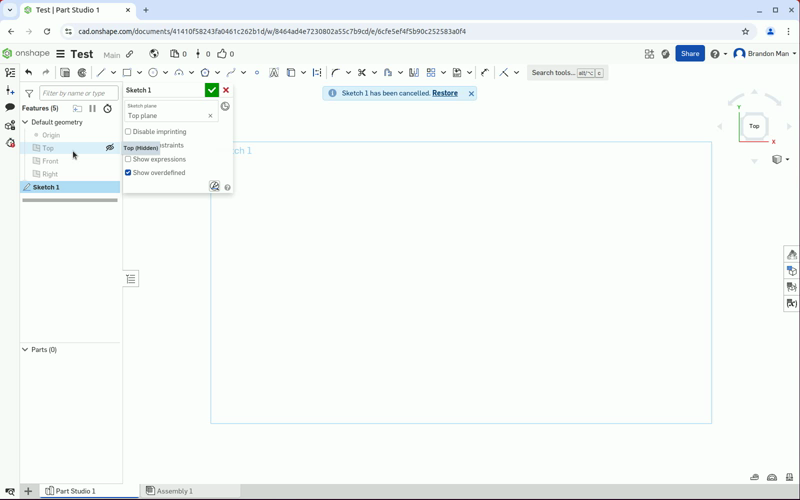
mouse_move(73, 352)
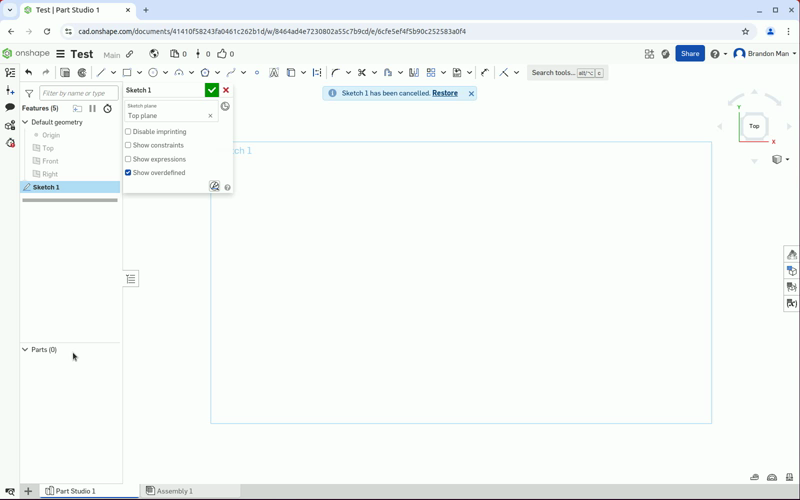
key(y)
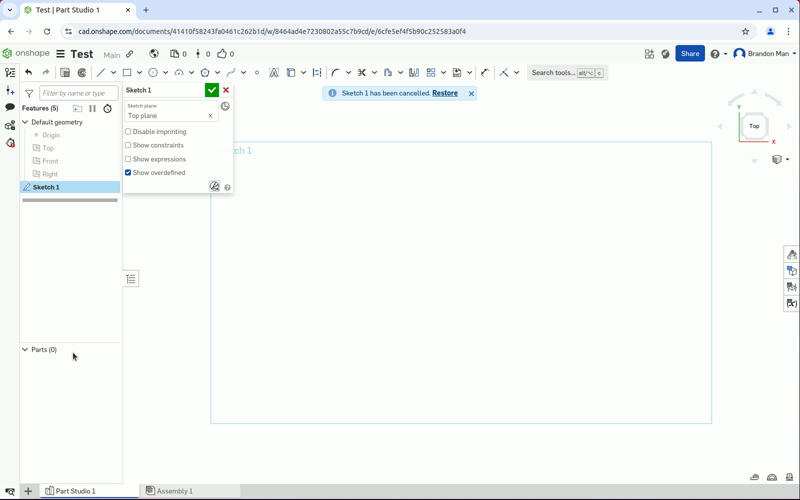
key(c)
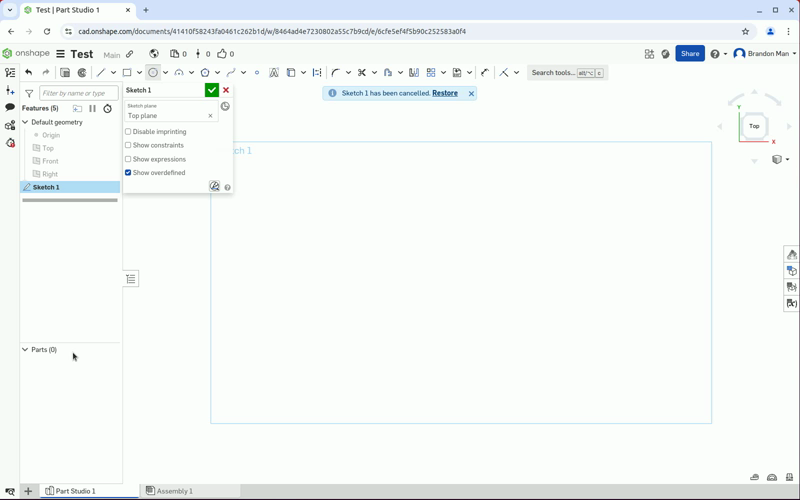
key_down(shift)
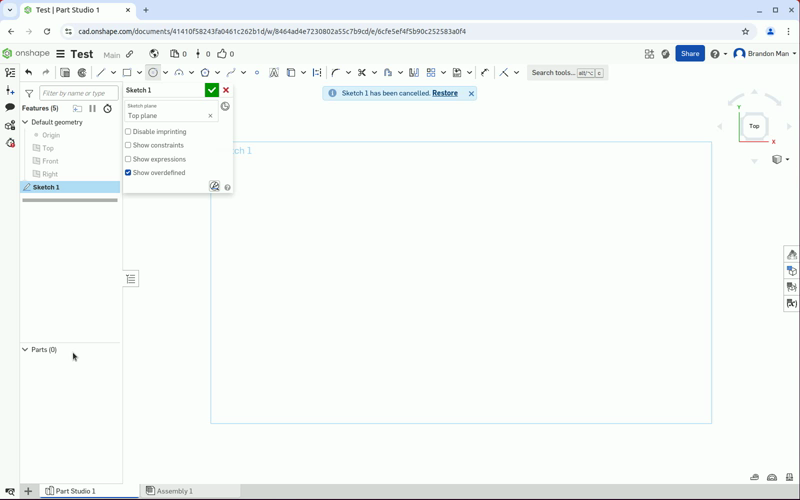
mouse_move(461, 282)
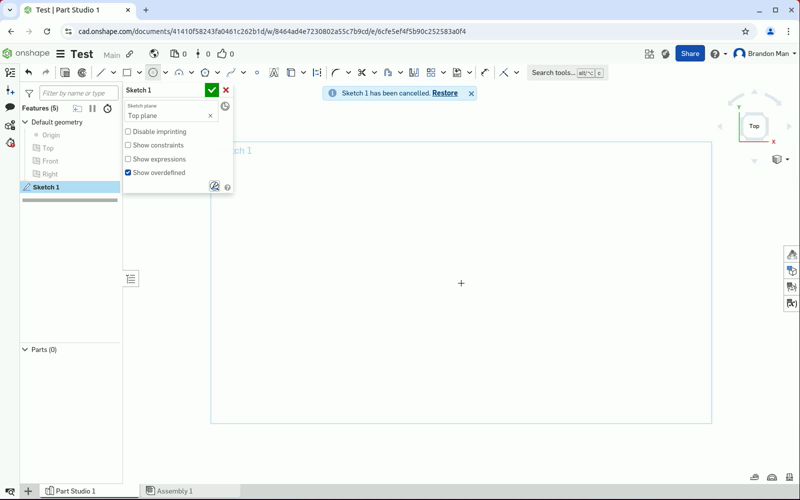
click(461, 282)
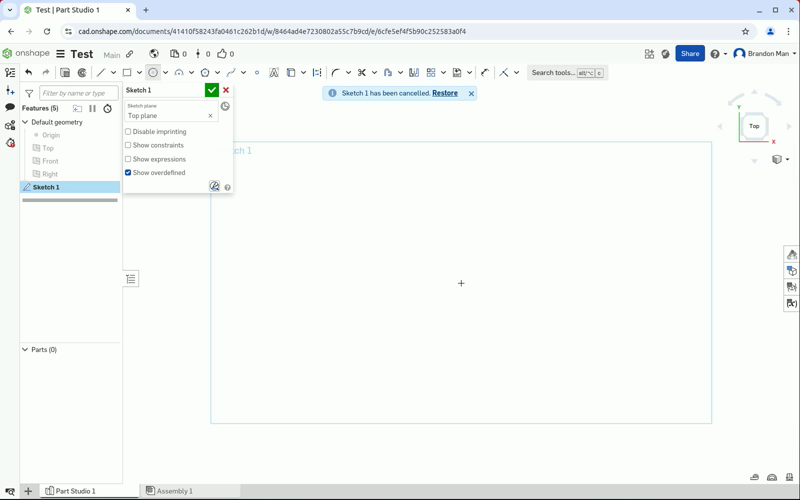
key_up(shift)
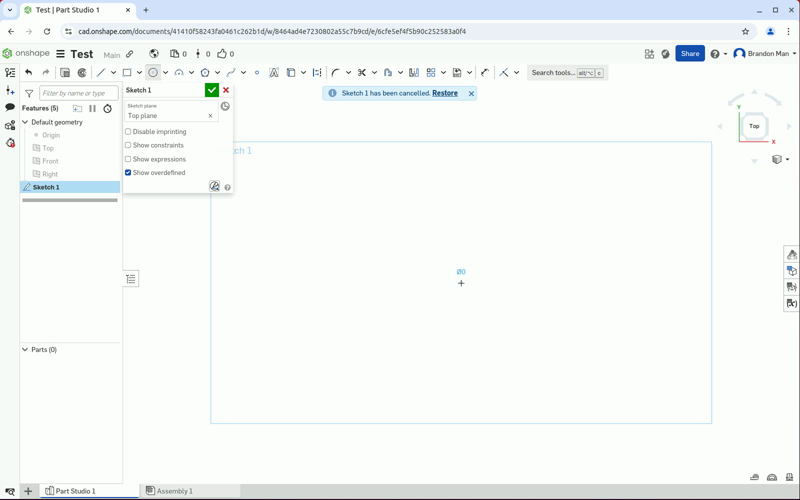
mouse_move(564, 282)
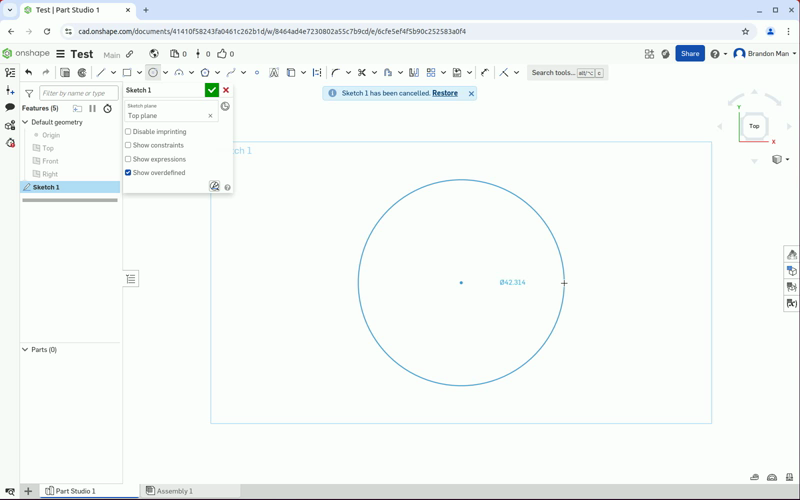
click(564, 282)
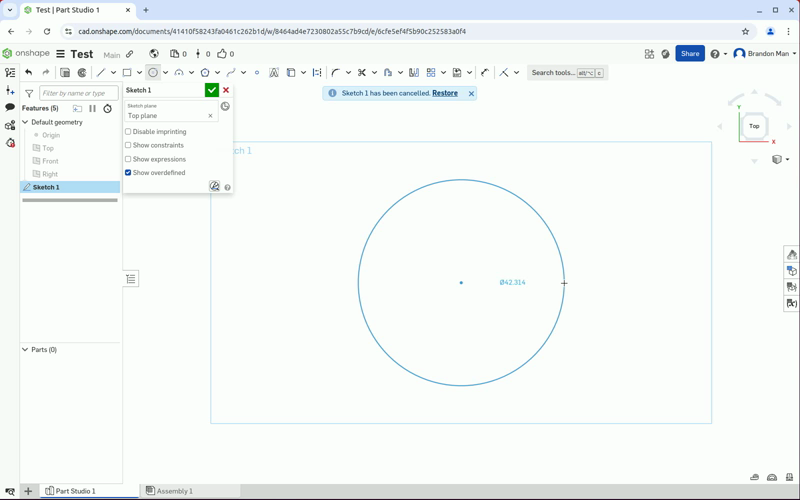
key(esc)
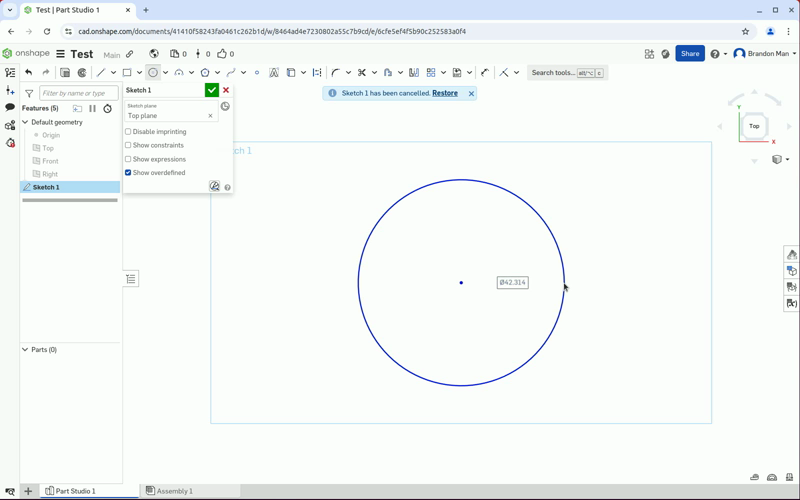
key(c)
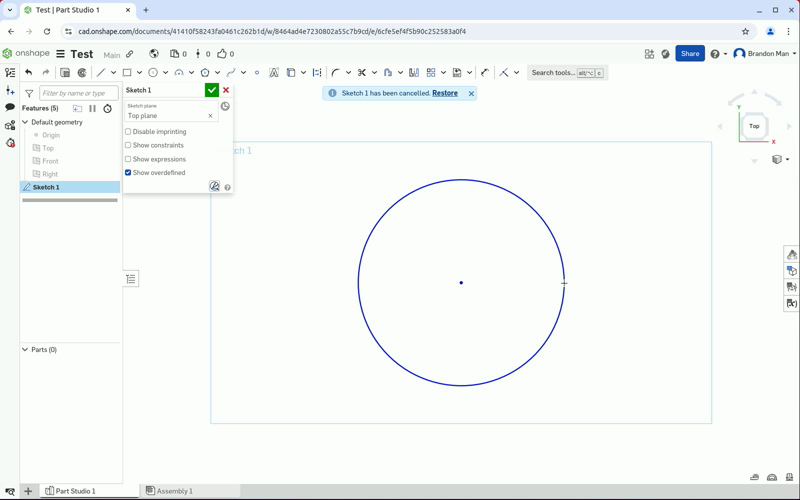
key_down(shift)
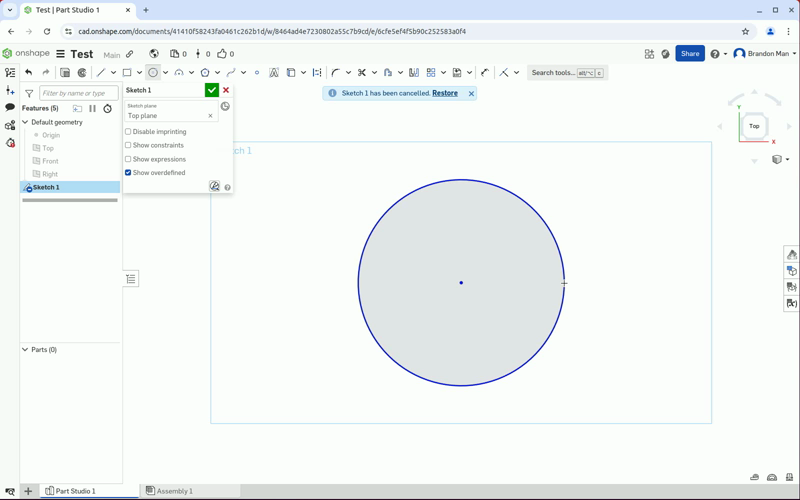
mouse_move(461, 282)
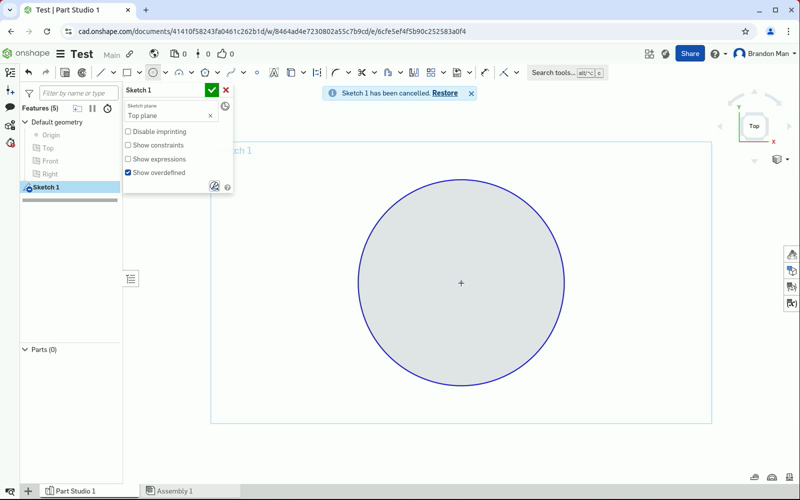
click(461, 282)
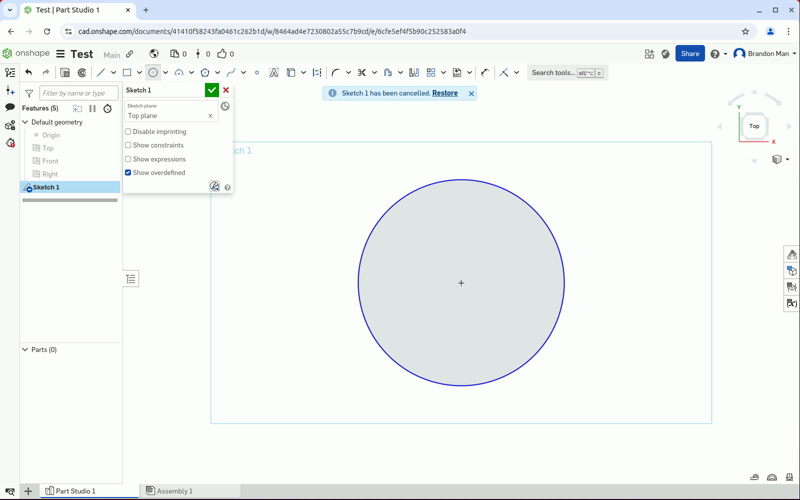
key_up(shift)
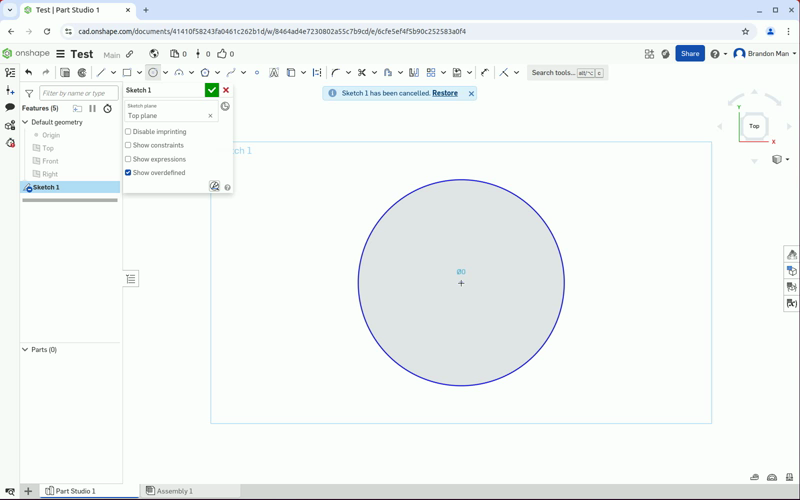
mouse_move(559, 282)
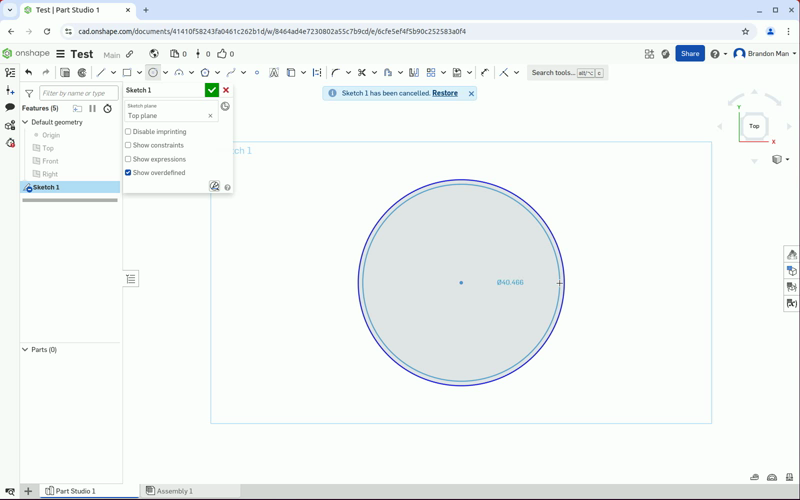
scroll(6)
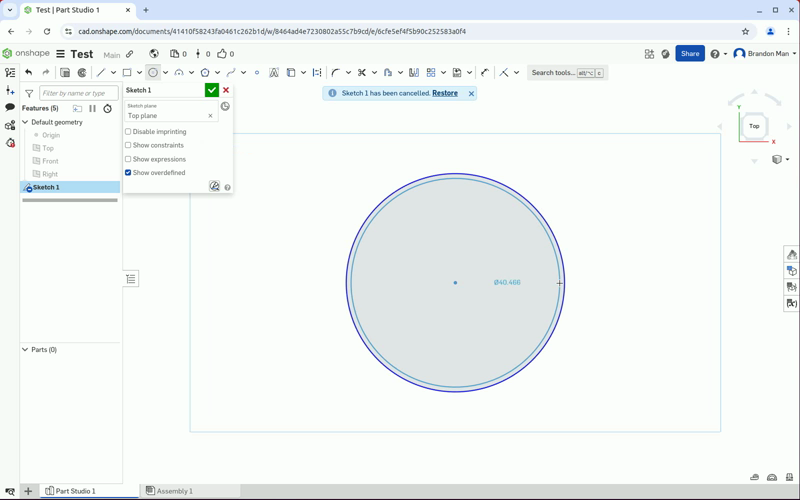
scroll(6)
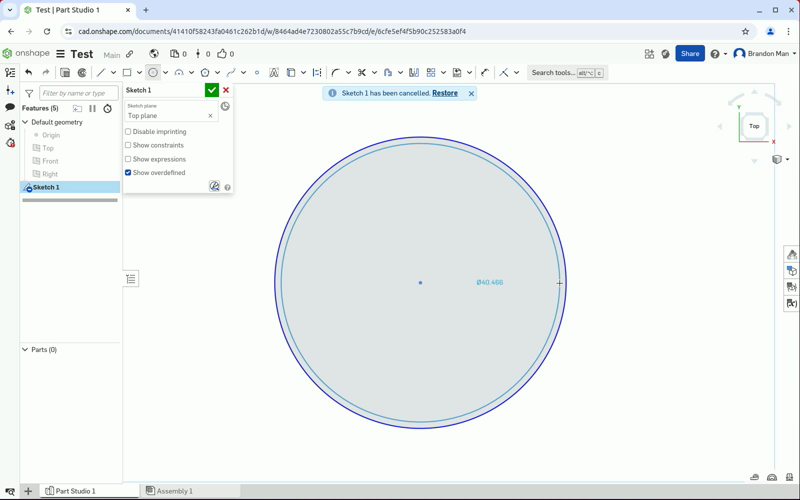
scroll(6)
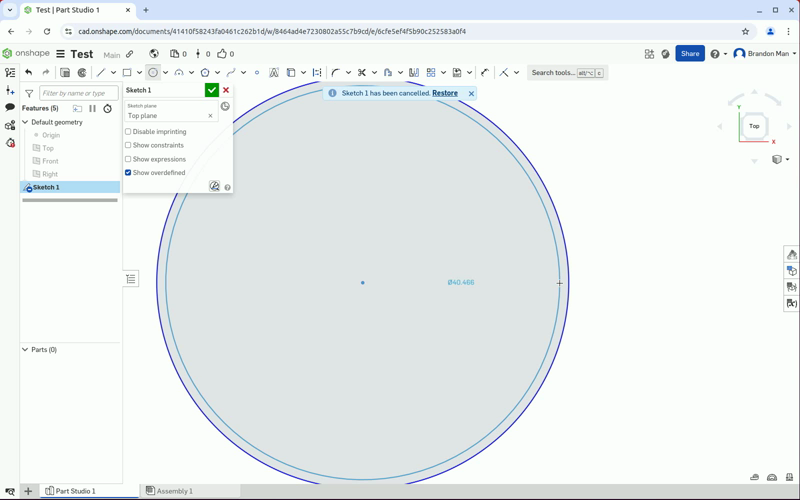
scroll(6)
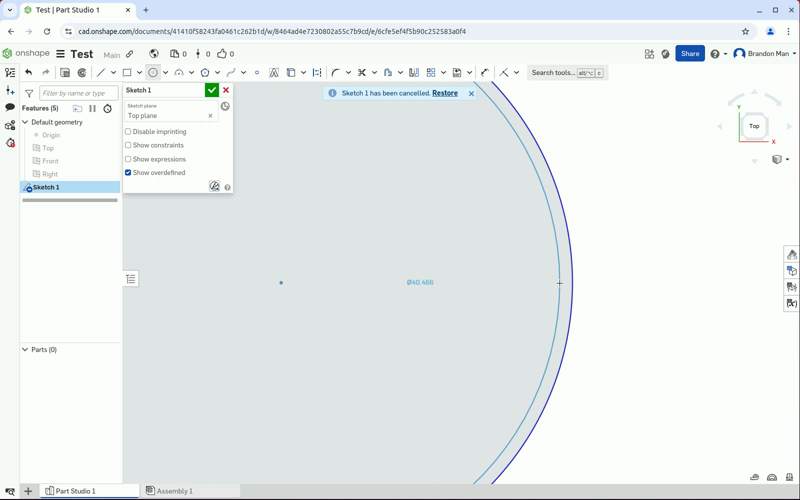
scroll(6)
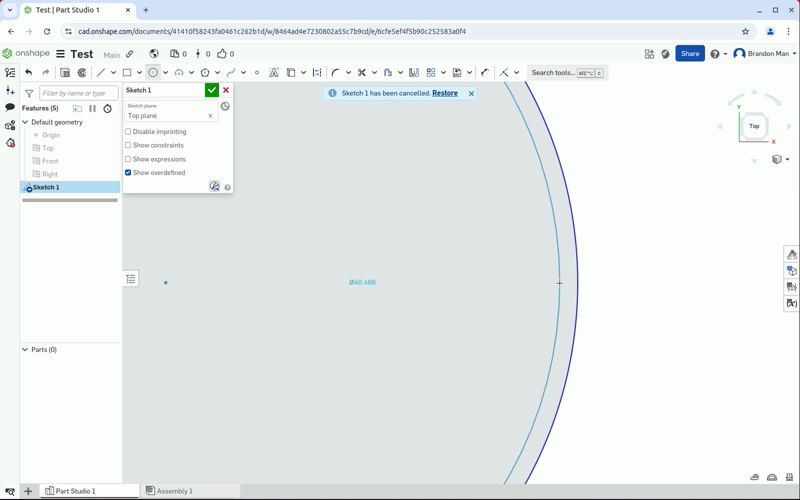
scroll(6)
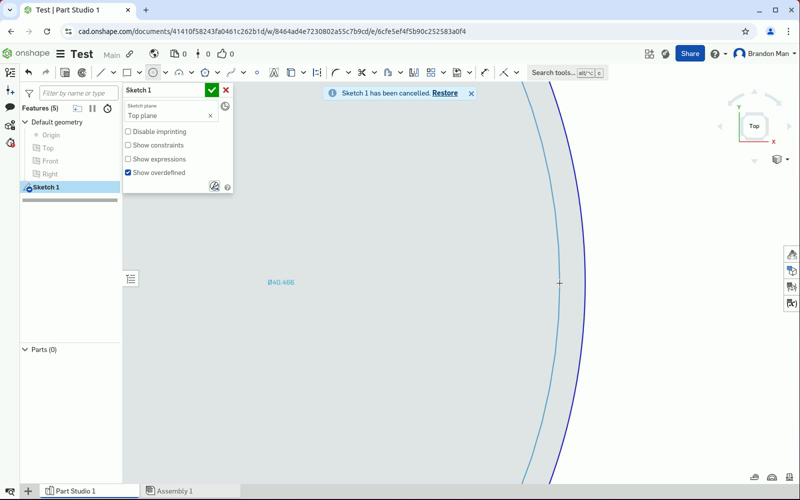
scroll(6)
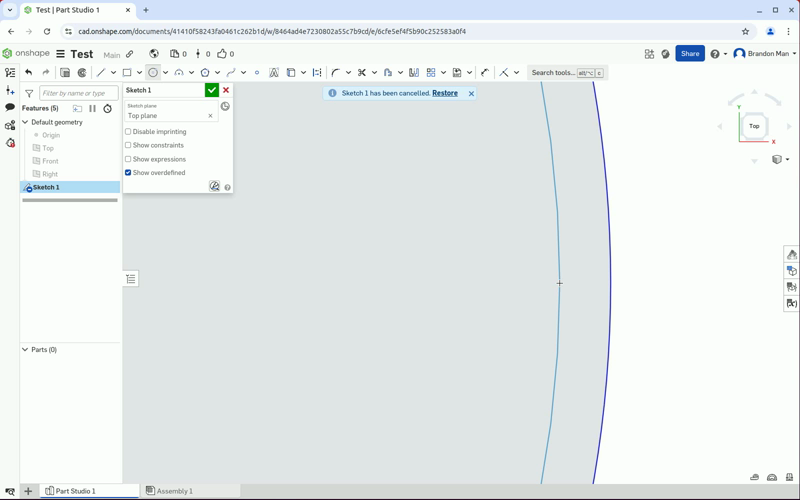
click(559, 282)
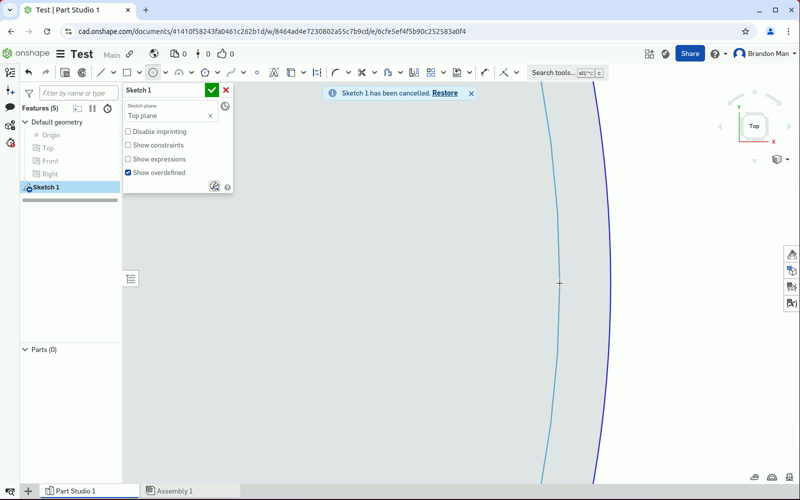
scroll(-6)
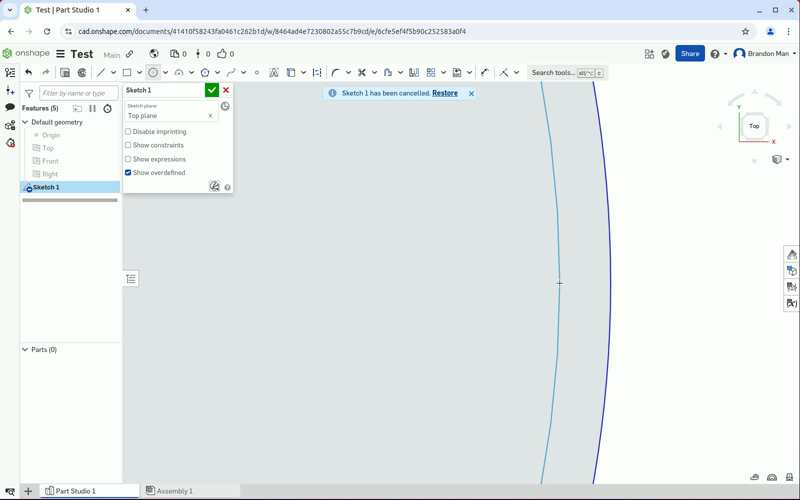
scroll(-6)
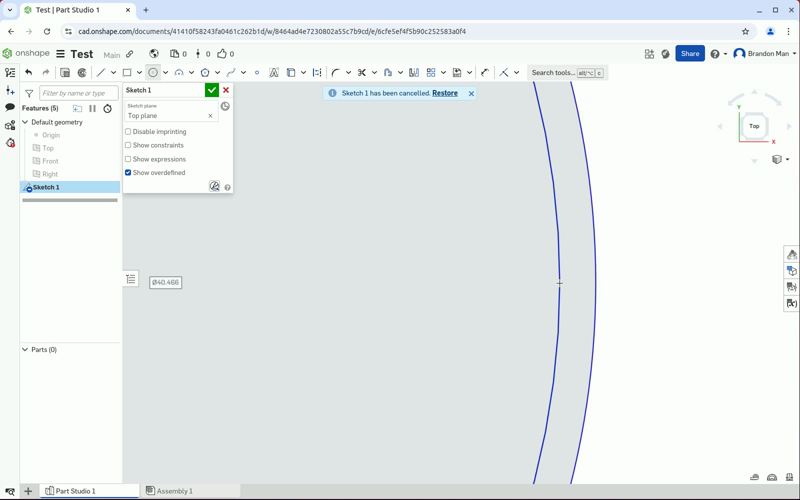
scroll(-6)
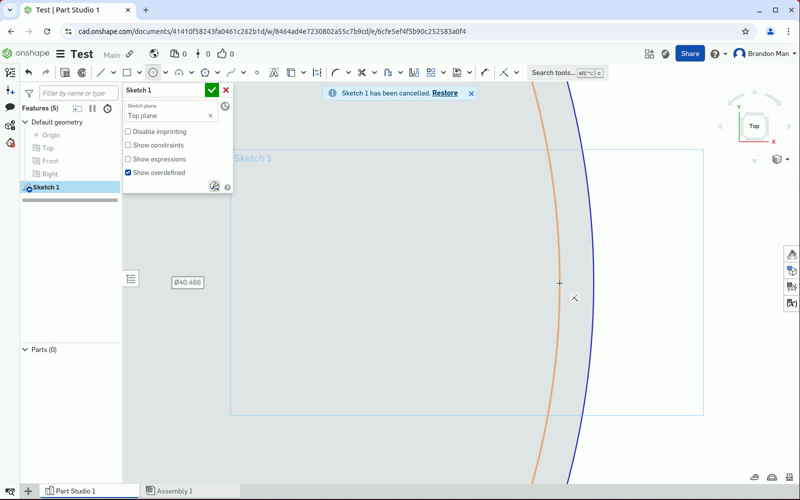
scroll(-6)
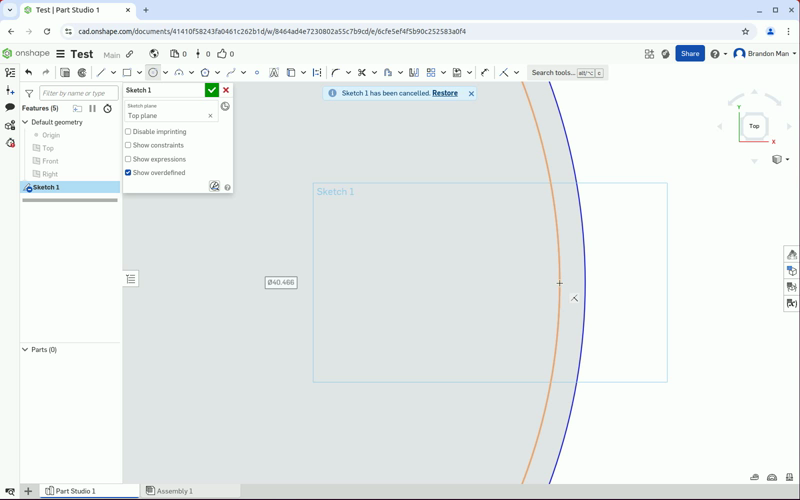
scroll(-6)
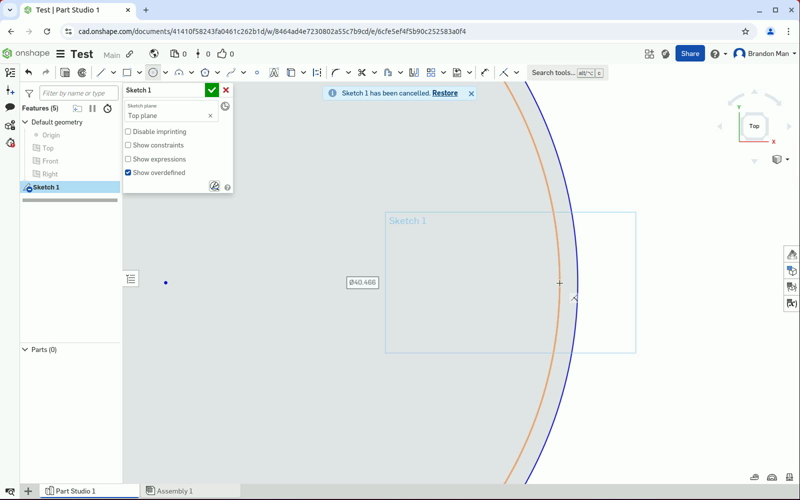
scroll(-6)
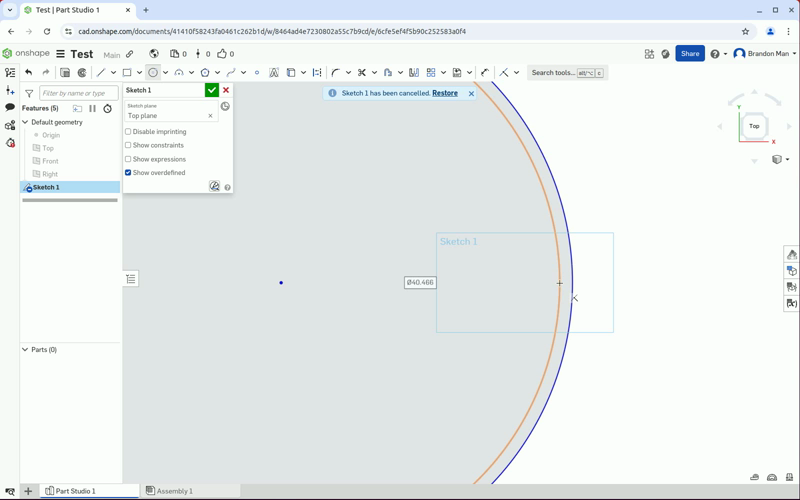
scroll(-6)
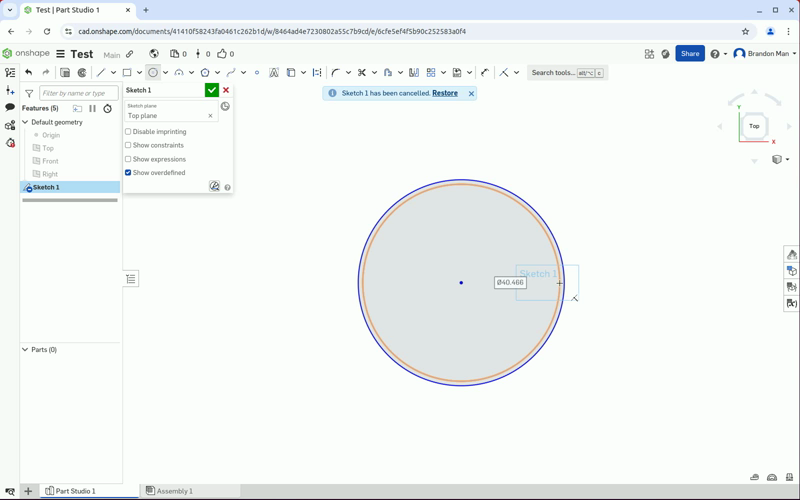
key(esc)
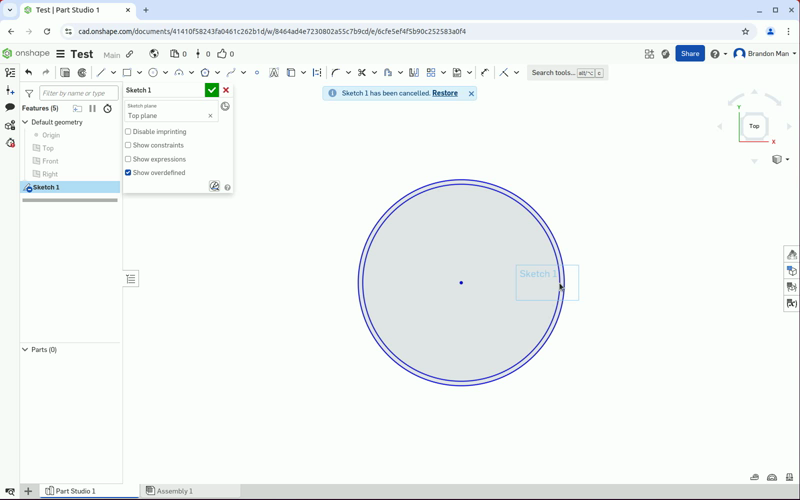
mouse_move(380, 342)
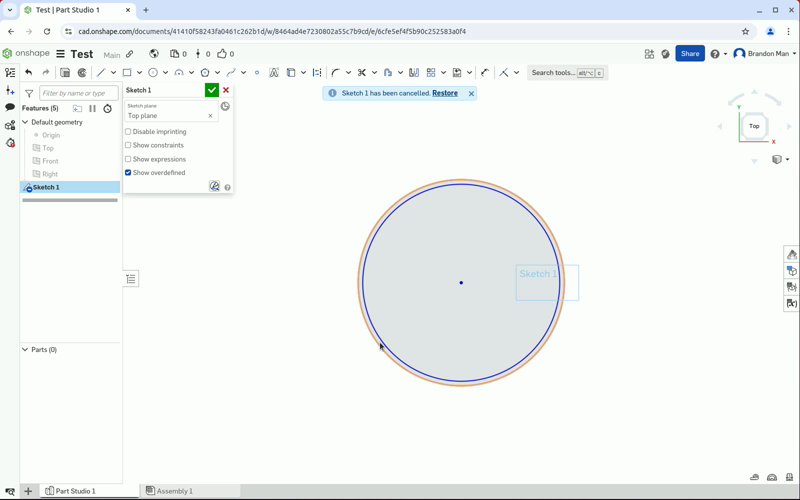
click(380, 342)
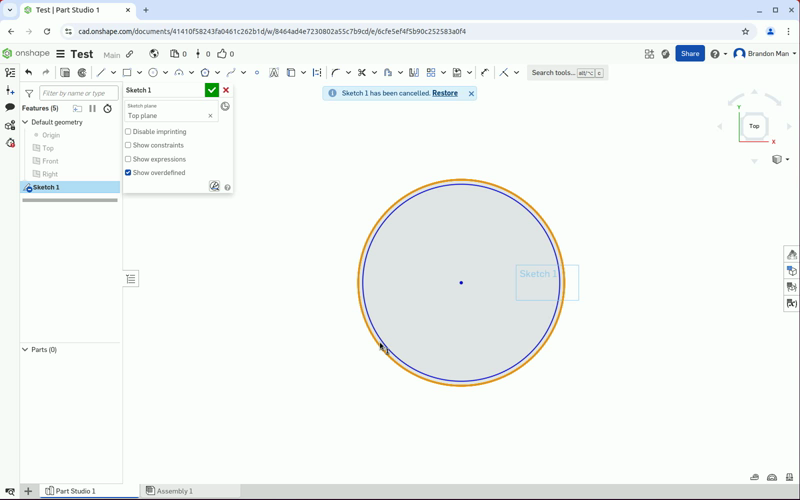
mouse_move(73, 352)
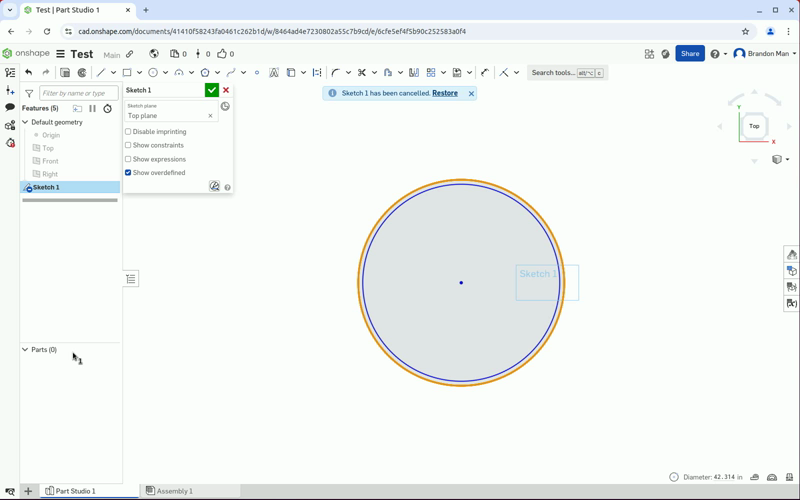
key(shift+y)
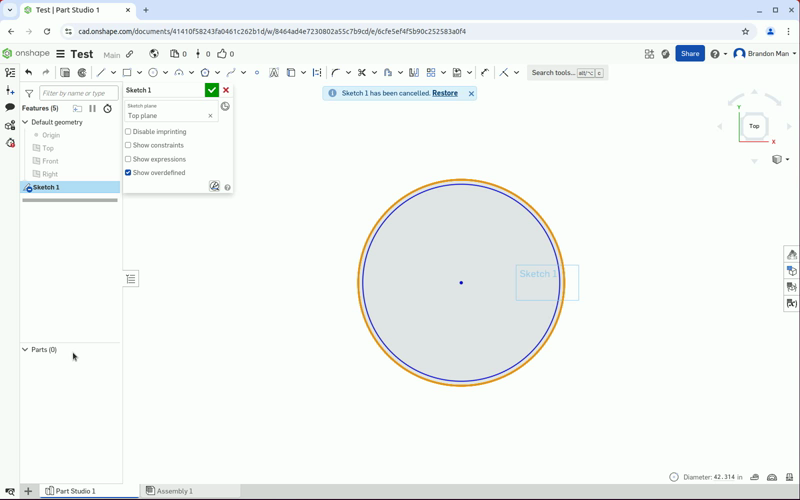
key(shift+e)
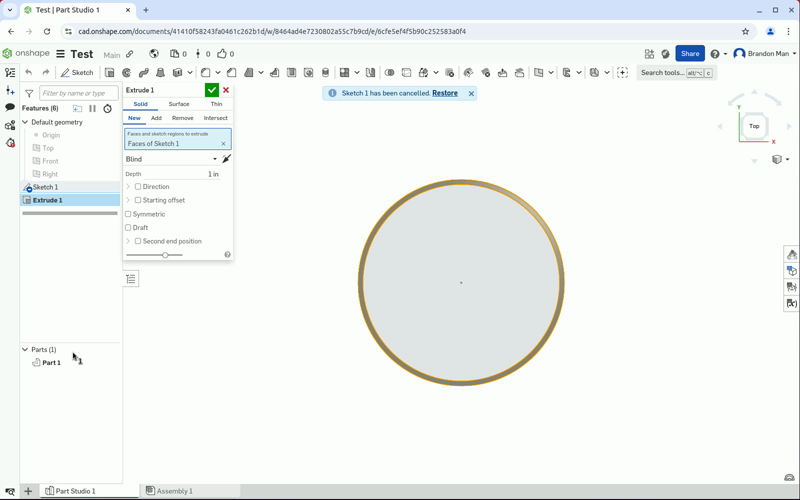
mouse_move(143, 106)
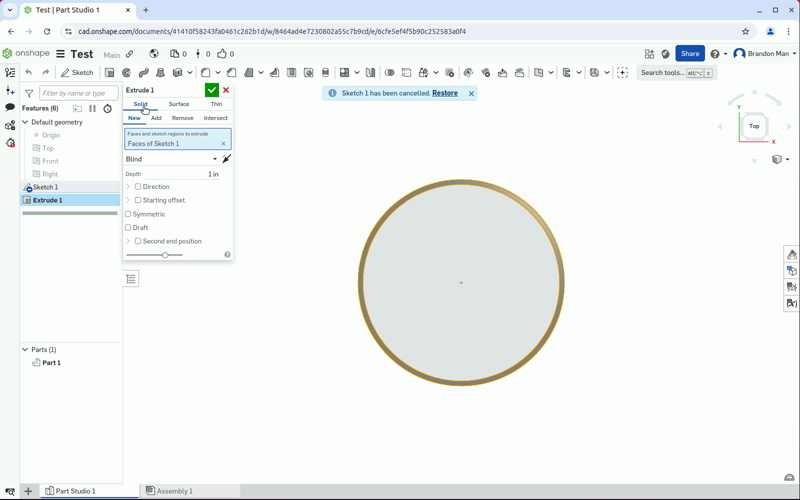
click(143, 106)
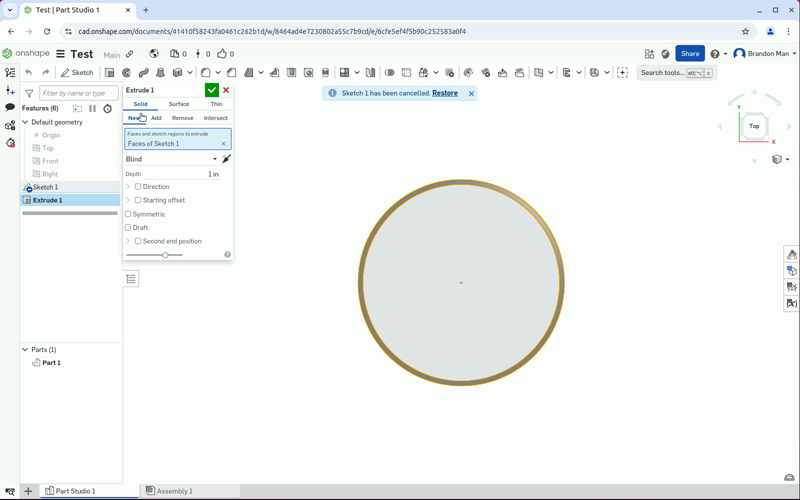
mouse_move(137, 120)
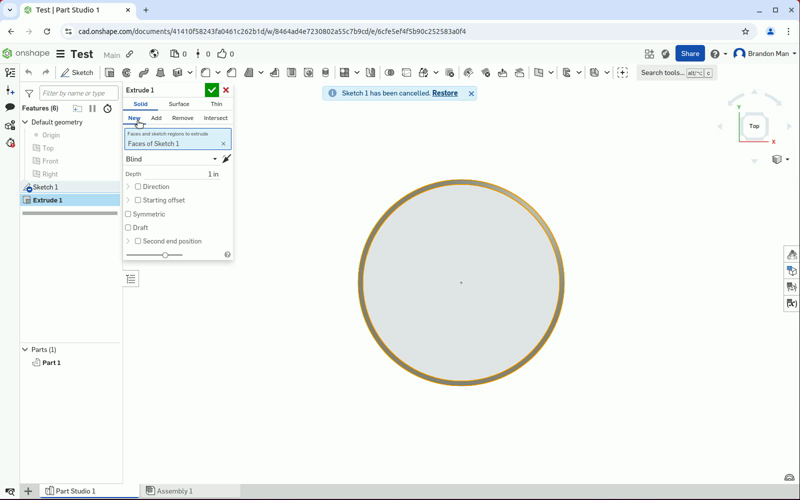
click(137, 120)
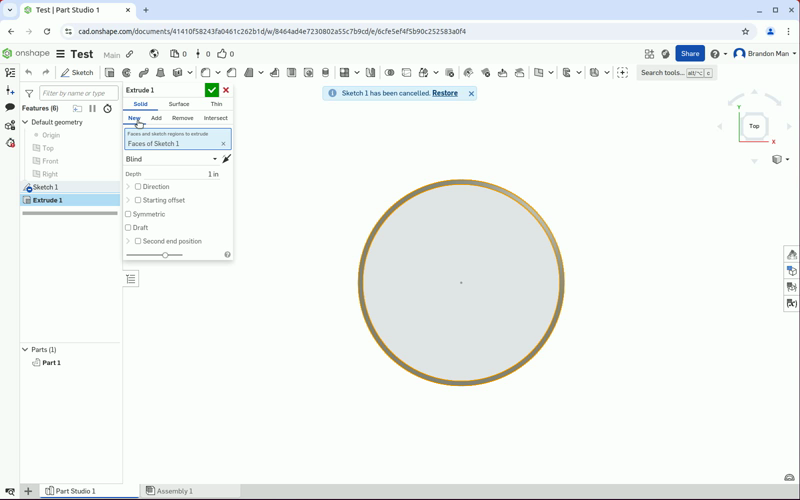
key(tab, 4)
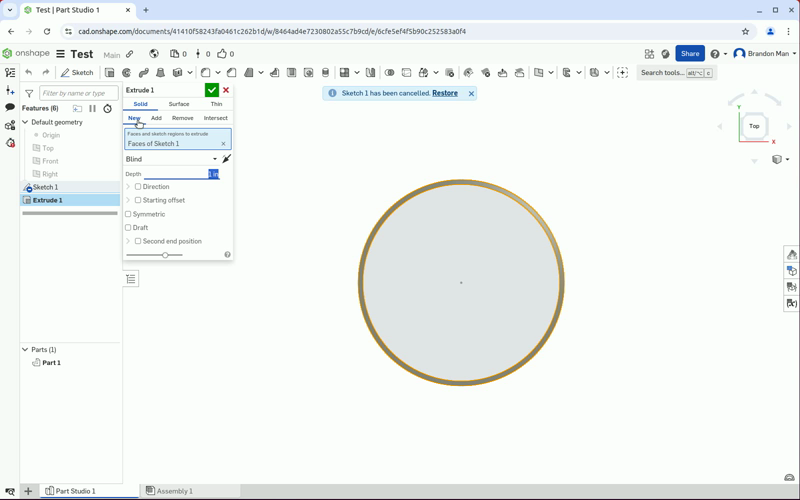
text(4.333)
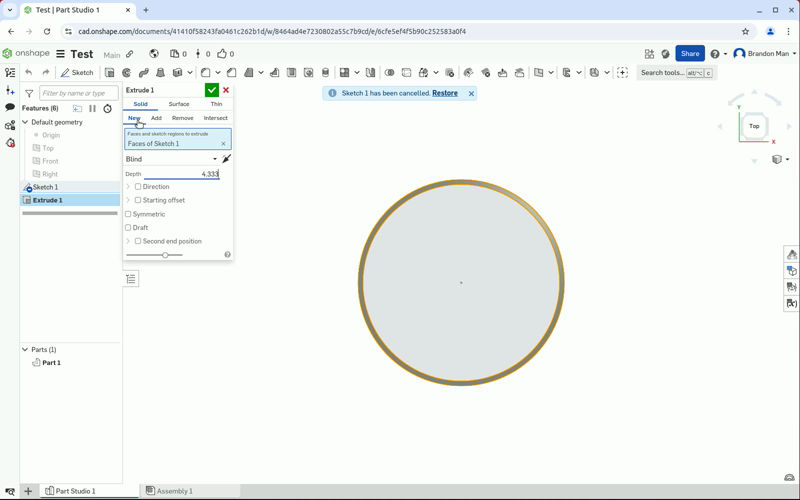
key(enter)
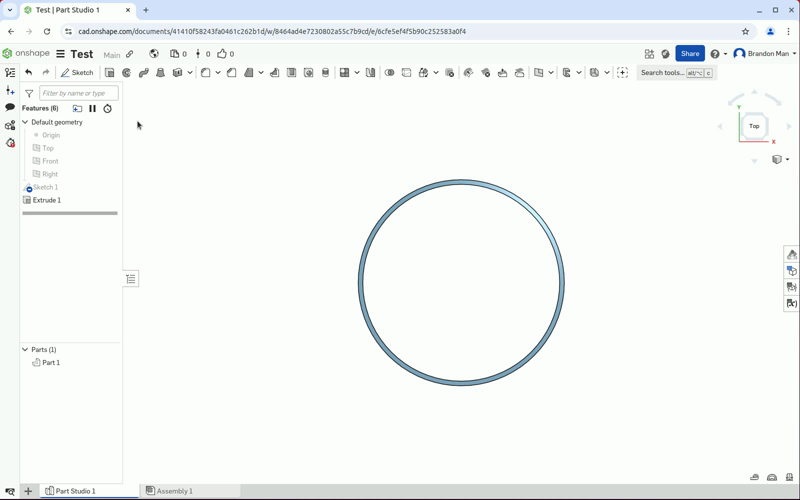
key(shift+h)
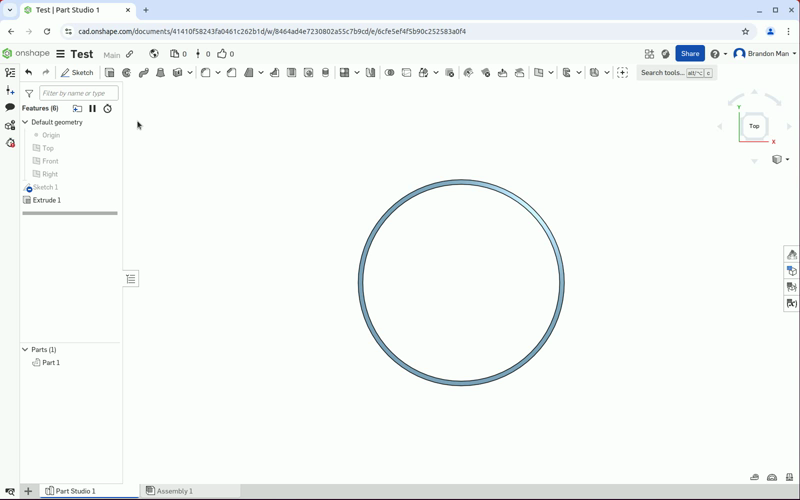
key(shift+h)
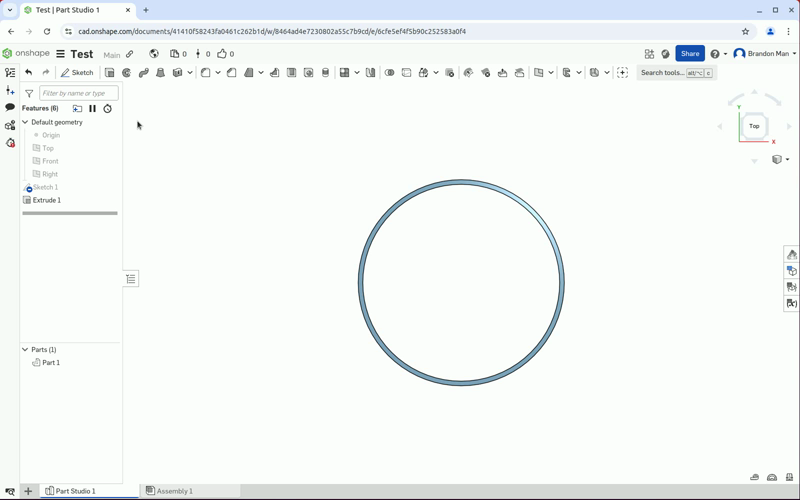
mouse_move(73, 189)
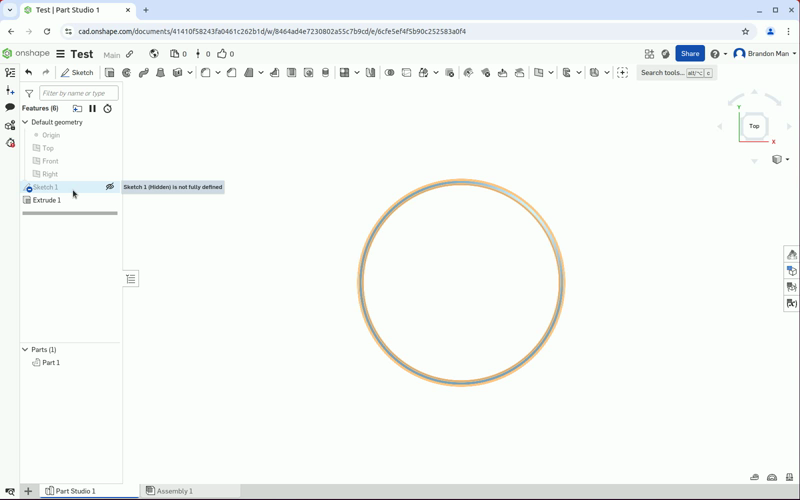
click(73, 189)
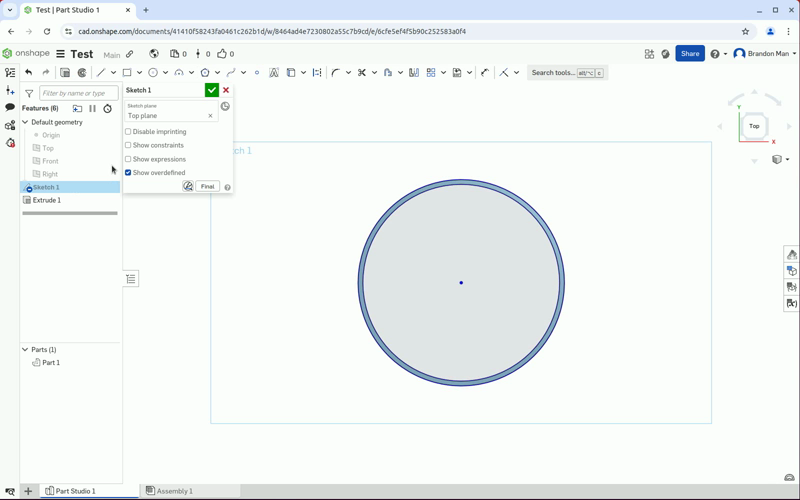
mouse_move(229, 92)
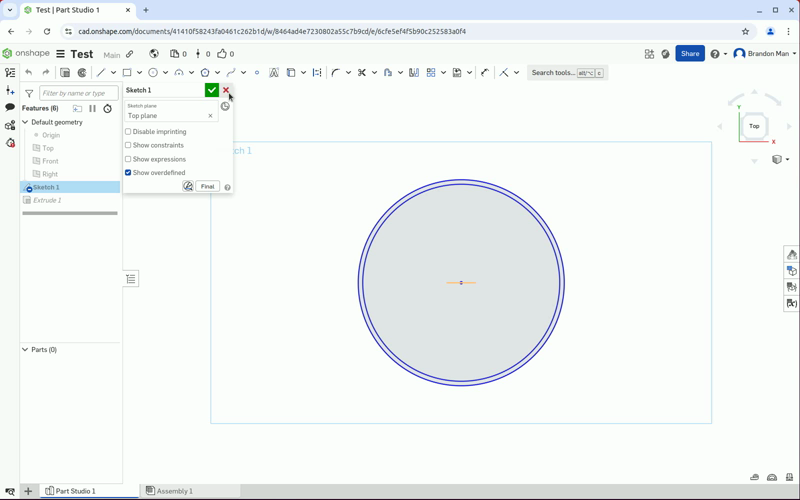
click(229, 92)
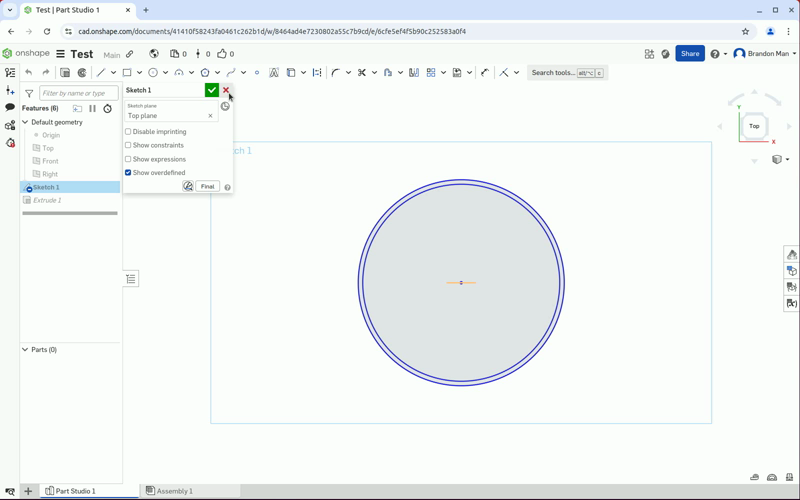
key(shift+s)
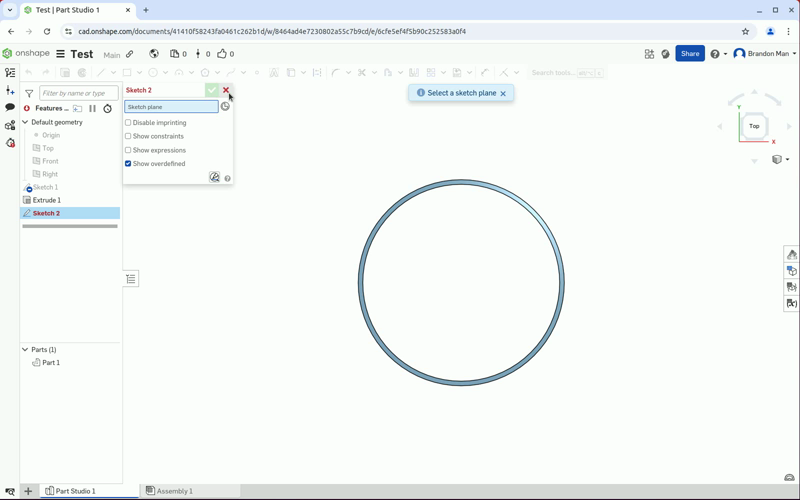
mouse_move(73, 150)
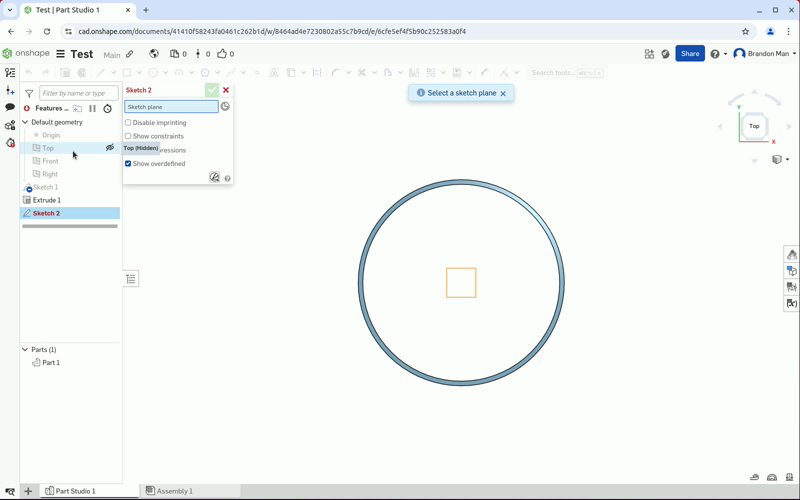
click(73, 150)
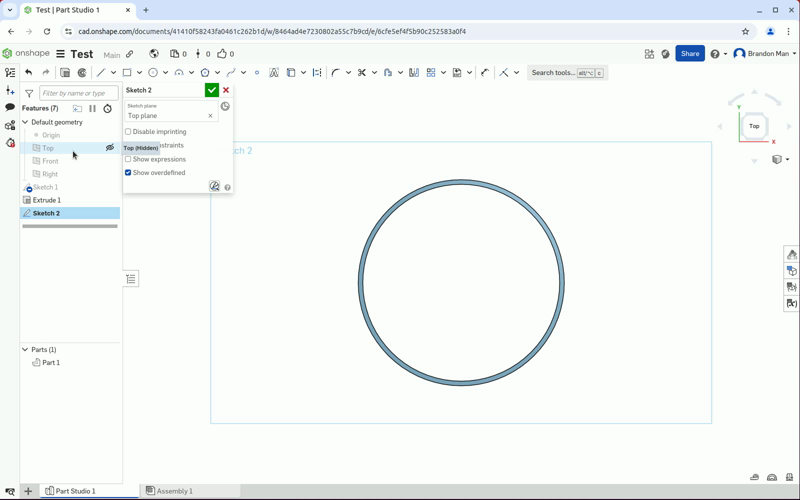
mouse_move(73, 352)
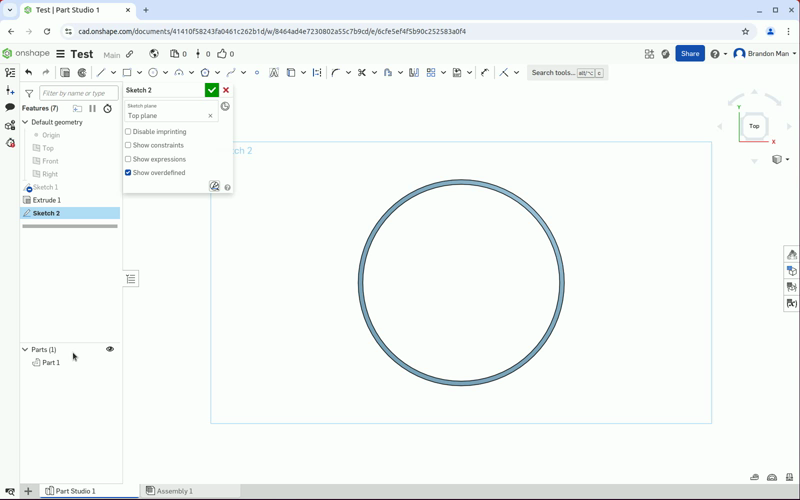
key(y)
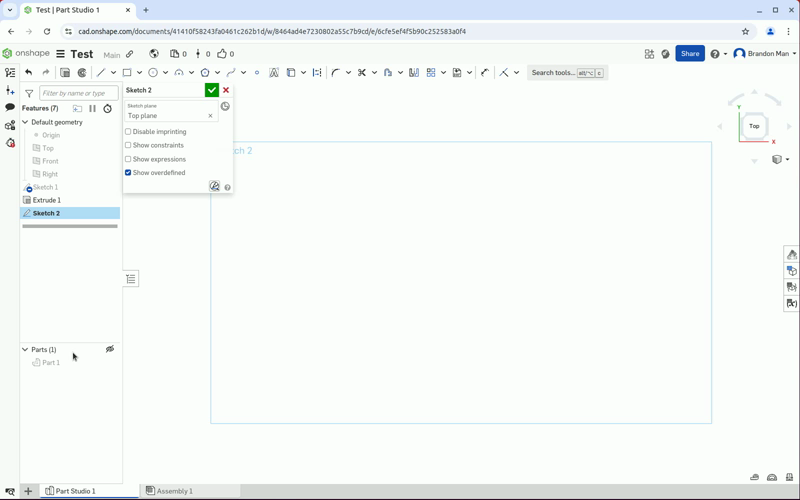
key(c)
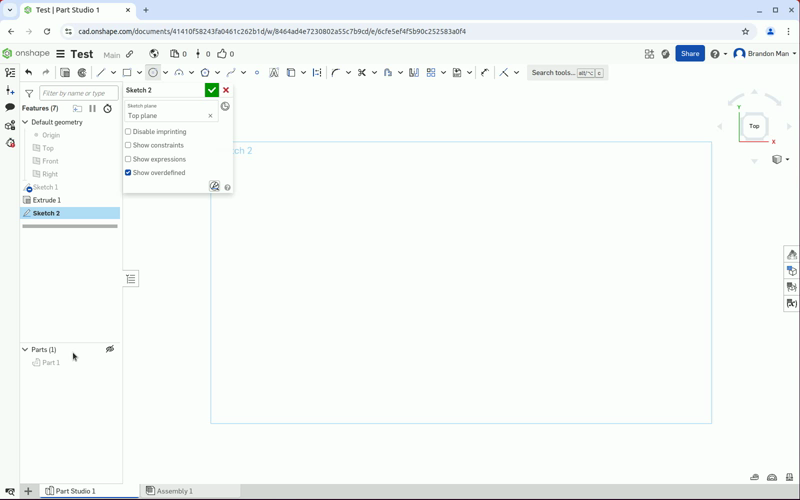
key_down(shift)
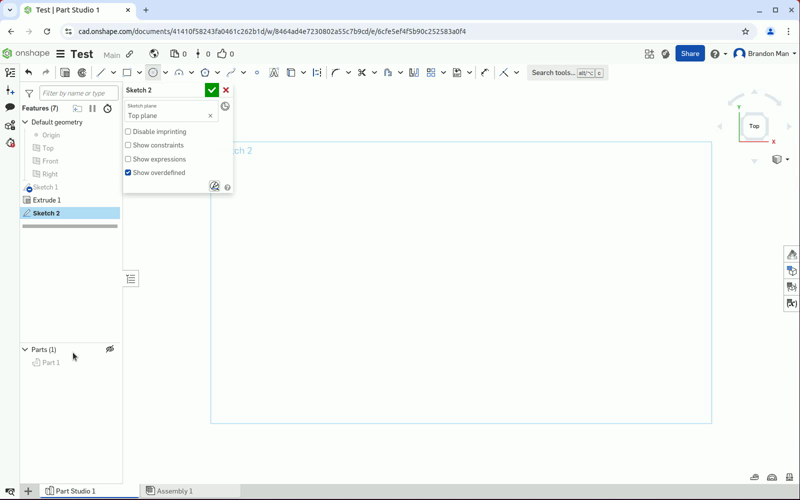
mouse_move(461, 282)
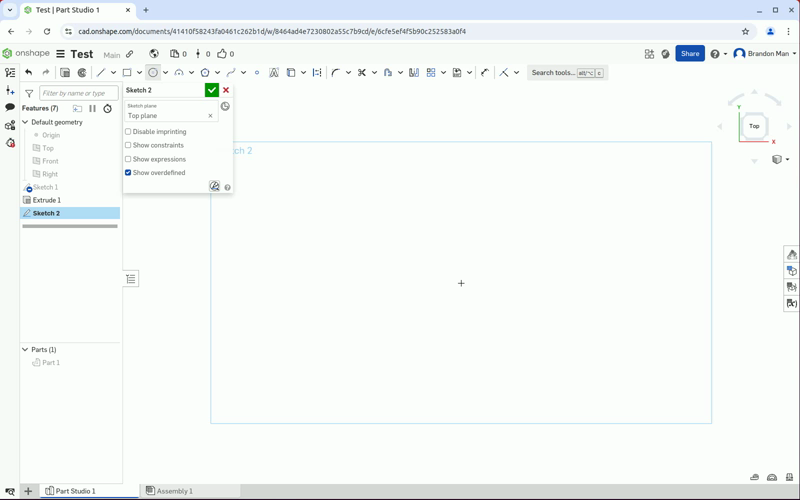
click(461, 282)
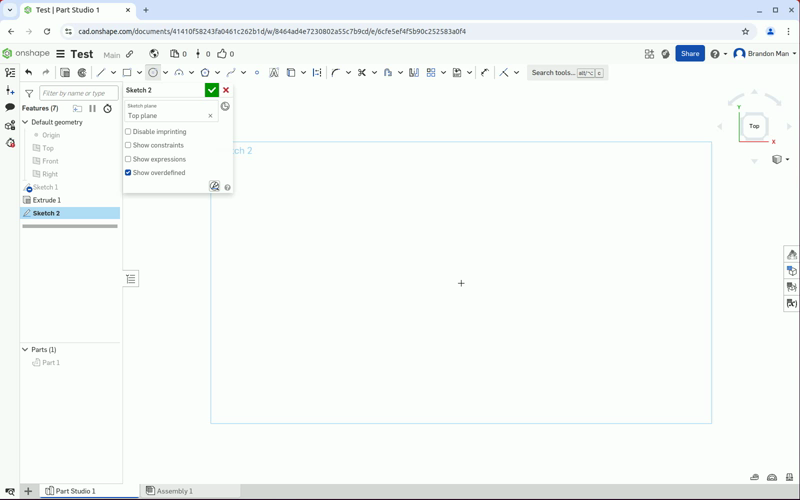
key_up(shift)
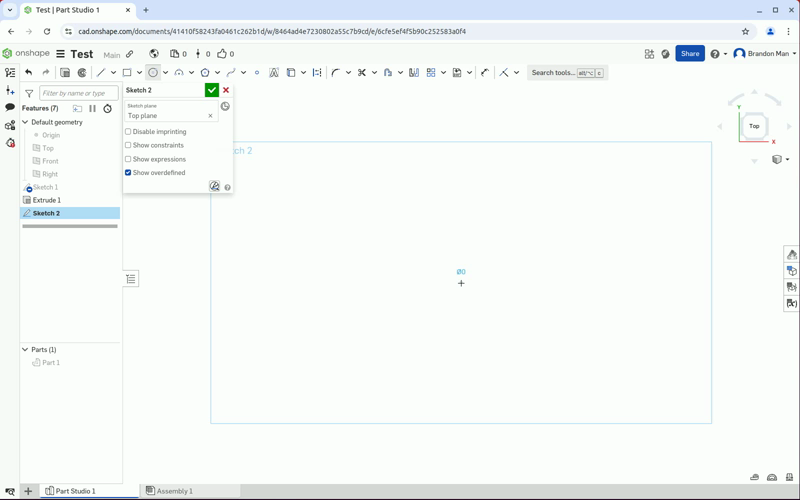
mouse_move(574, 282)
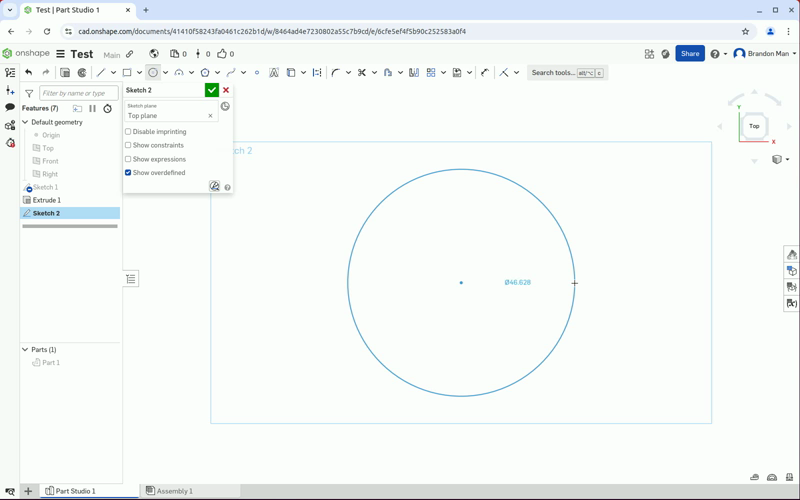
click(574, 282)
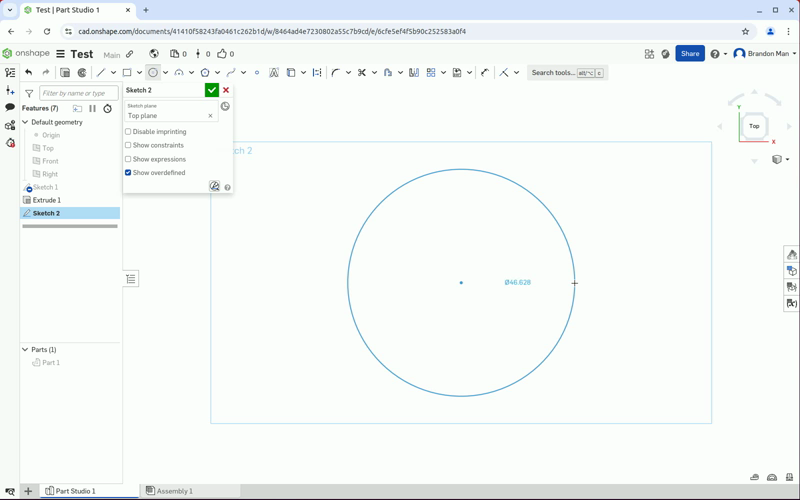
key(esc)
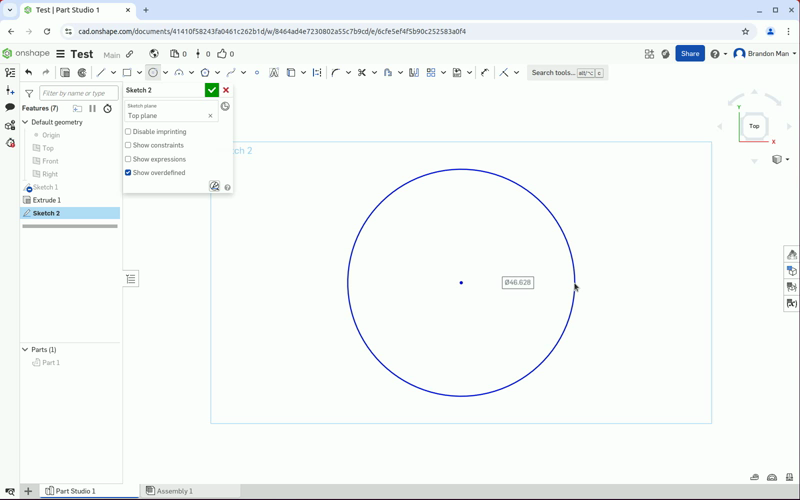
key(c)
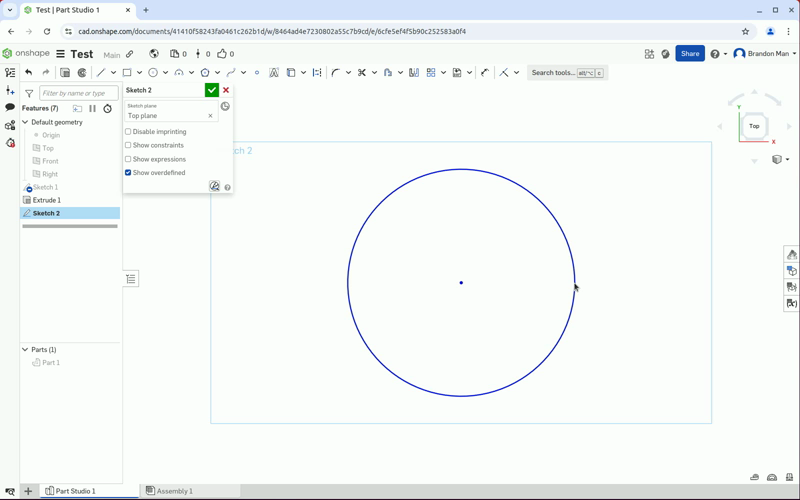
key_down(shift)
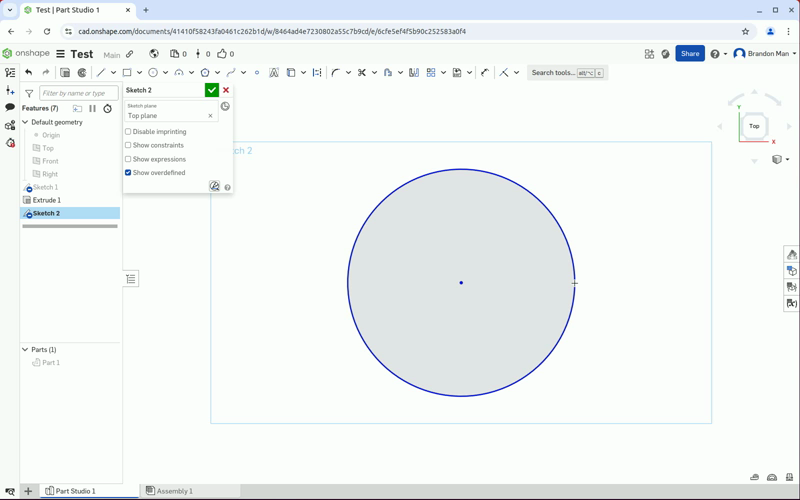
mouse_move(461, 282)
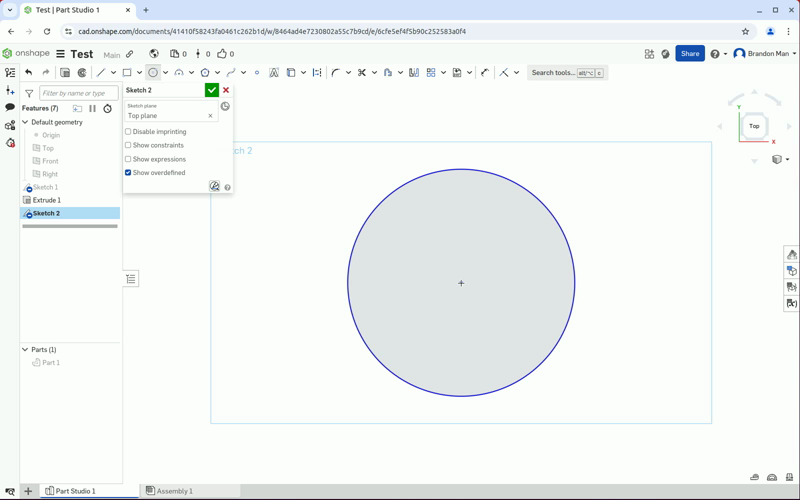
click(461, 282)
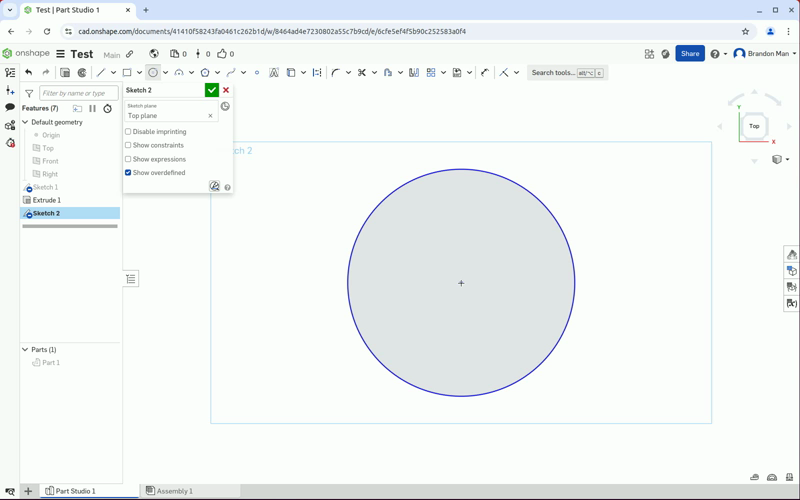
key_up(shift)
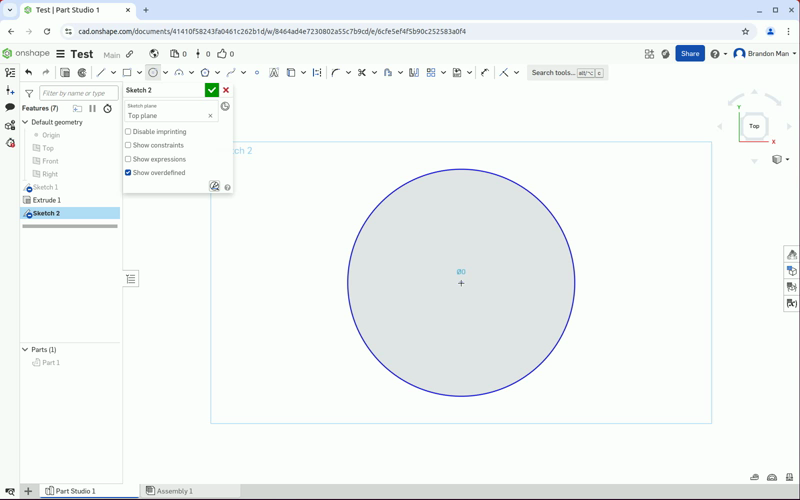
mouse_move(562, 282)
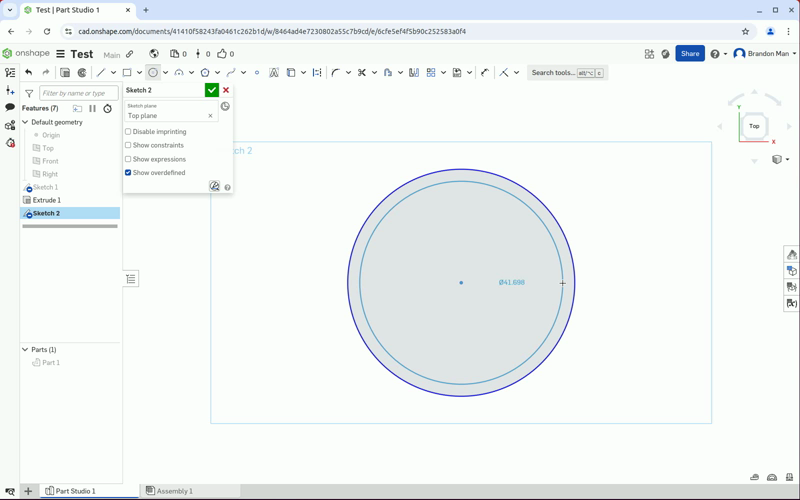
click(562, 282)
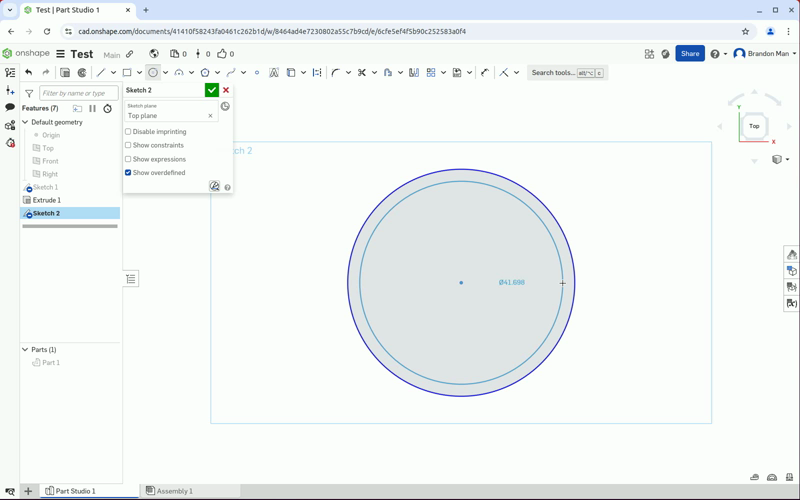
key(esc)
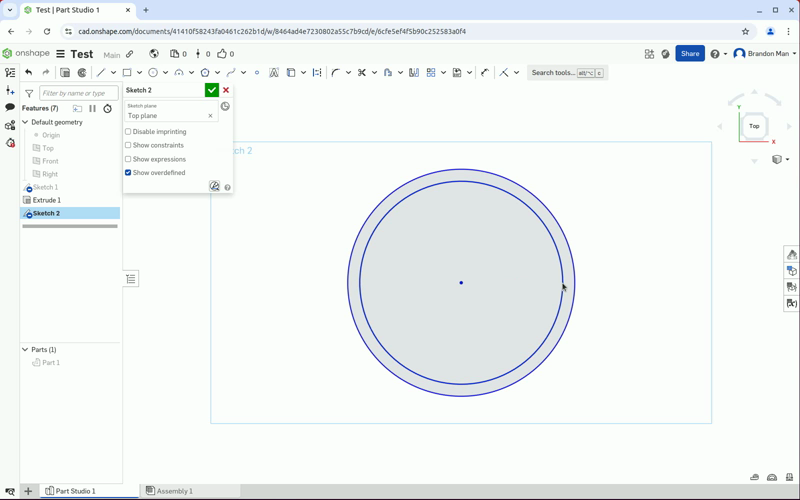
mouse_move(434, 386)
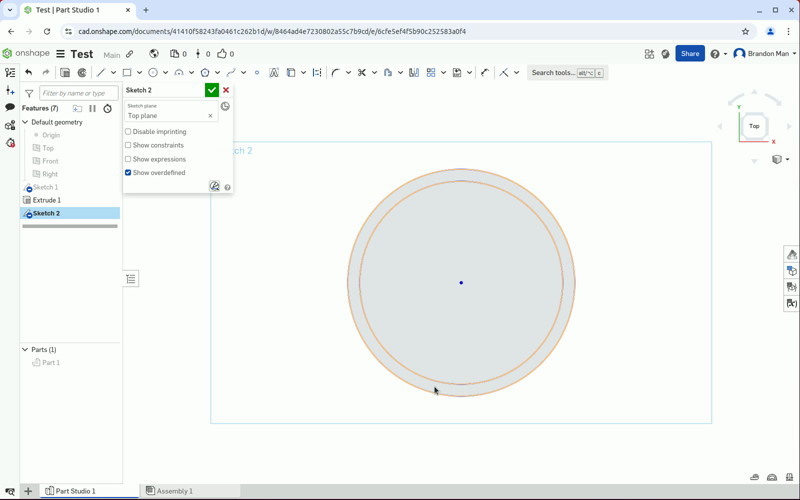
click(434, 386)
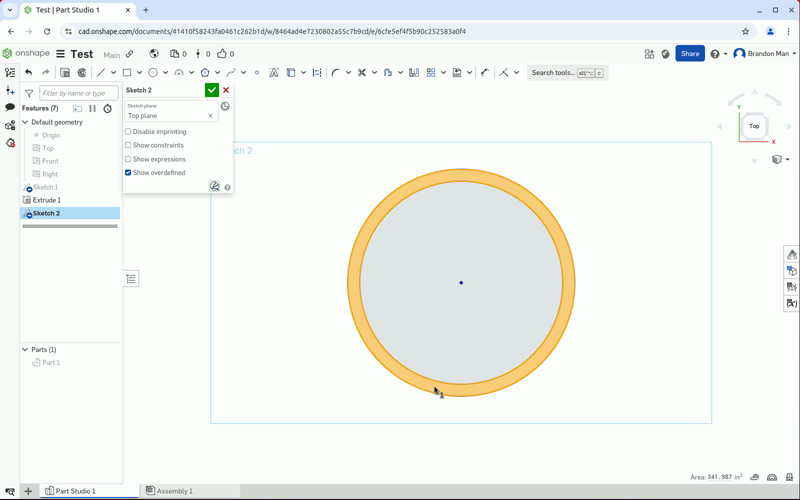
mouse_move(73, 352)
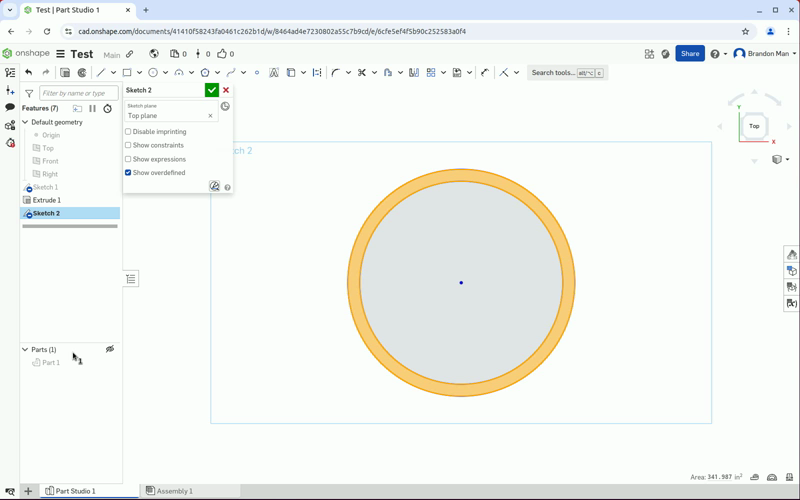
key(shift+y)
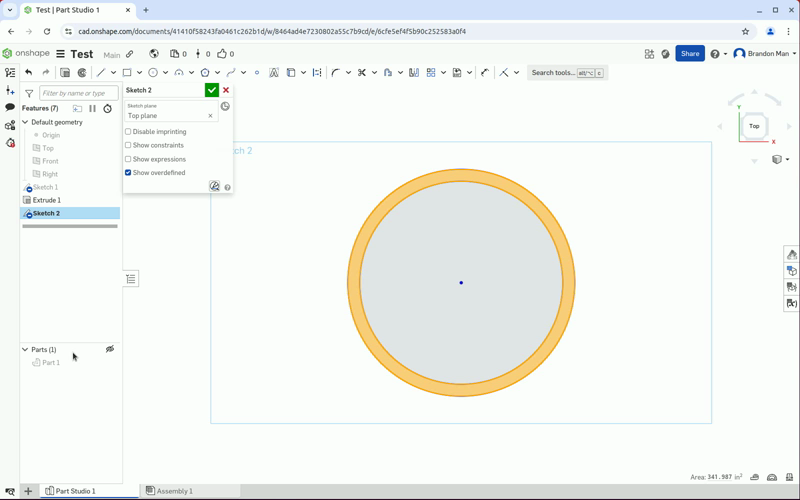
key(shift+e)
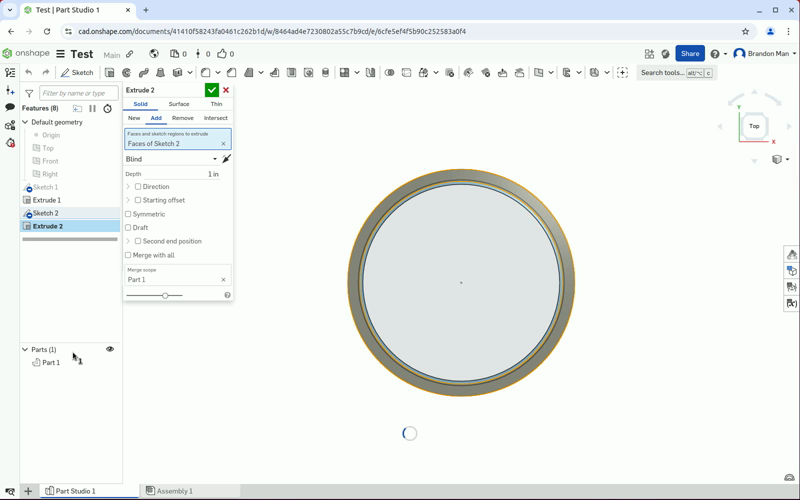
mouse_move(143, 106)
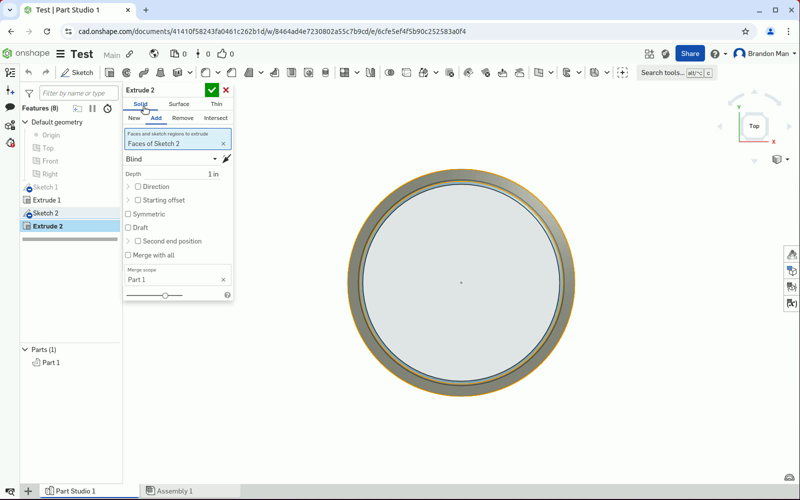
click(143, 106)
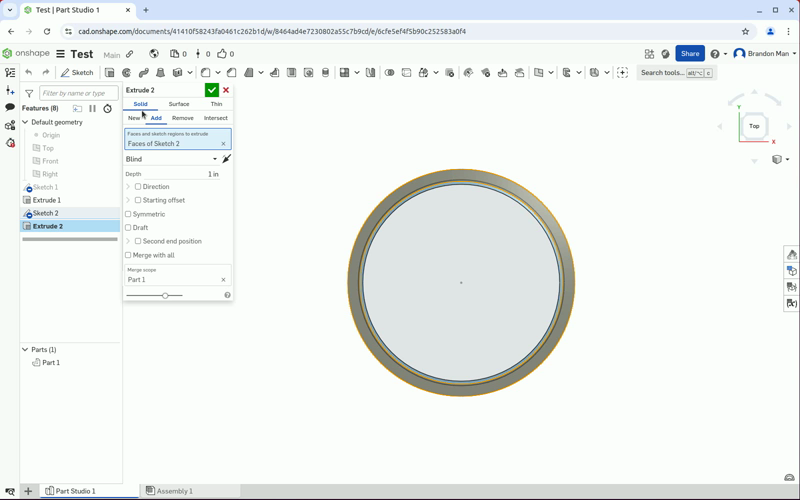
mouse_move(137, 120)
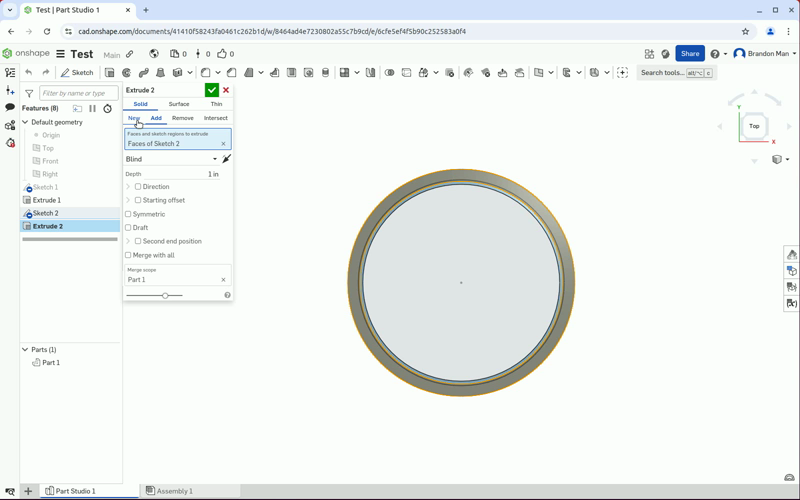
click(137, 120)
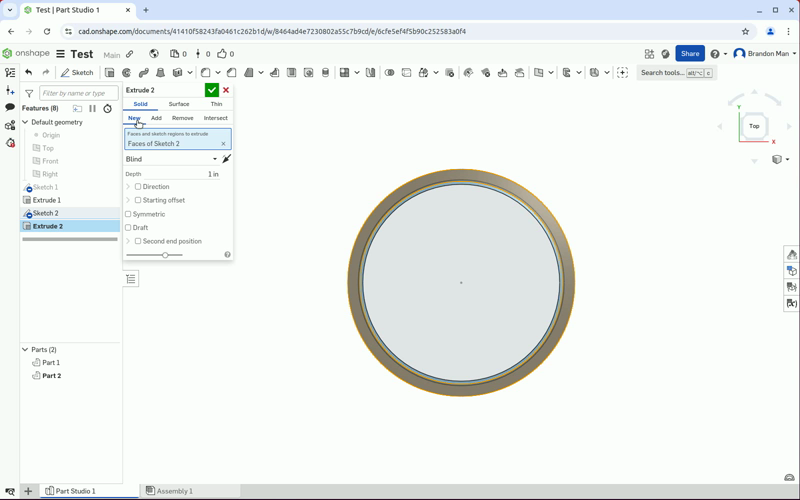
key(tab, 4)
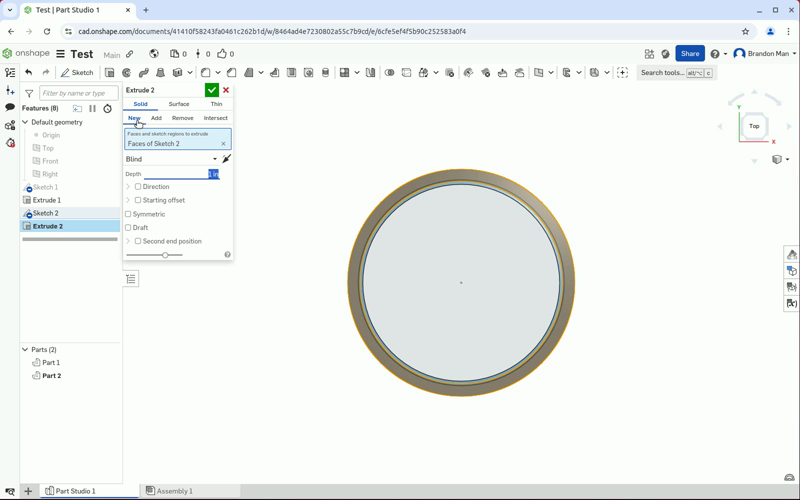
text(0.722)
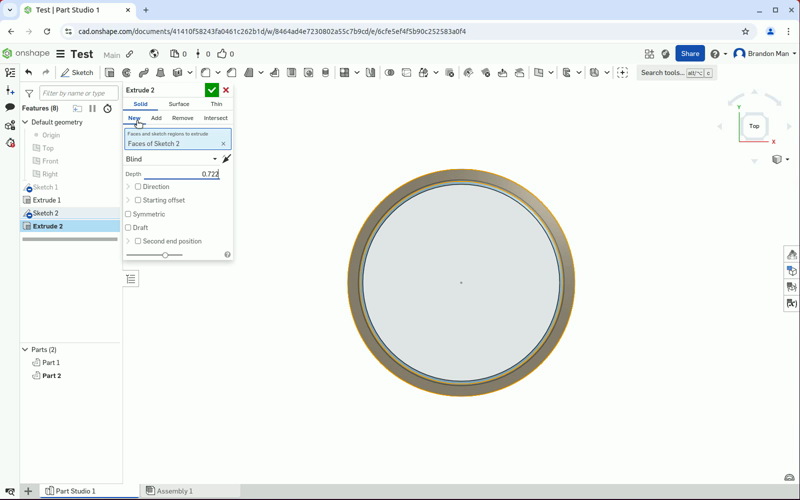
key(enter)
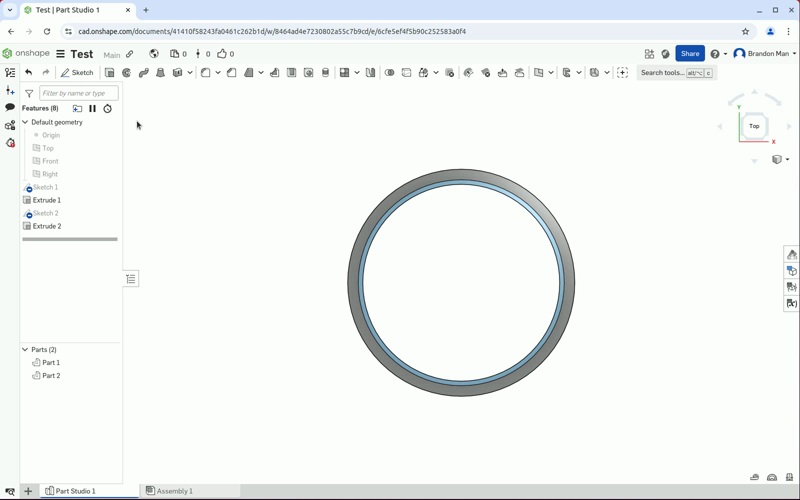
key(shift+h)
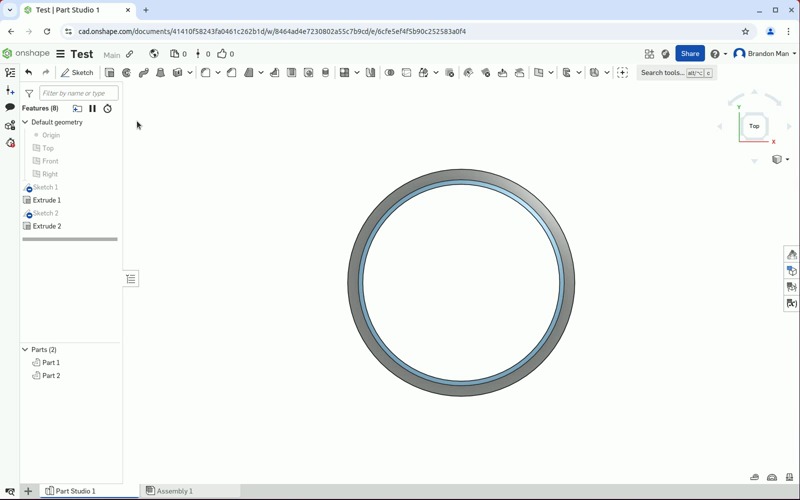
key(shift+h)
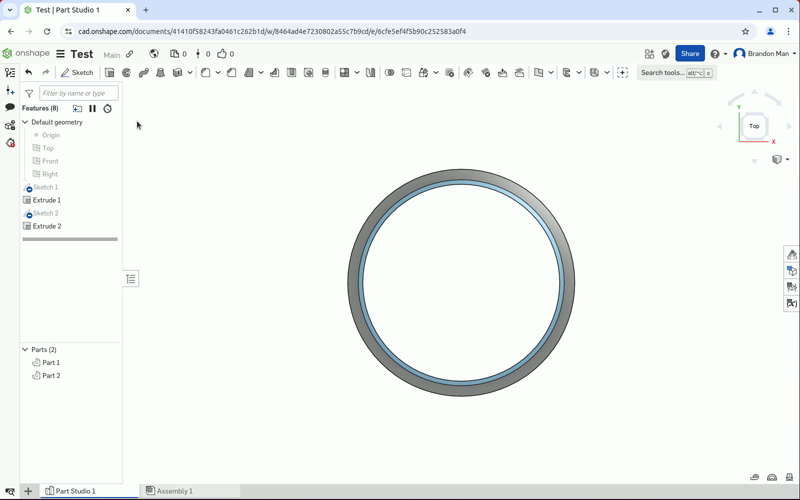
mouse_move(73, 189)
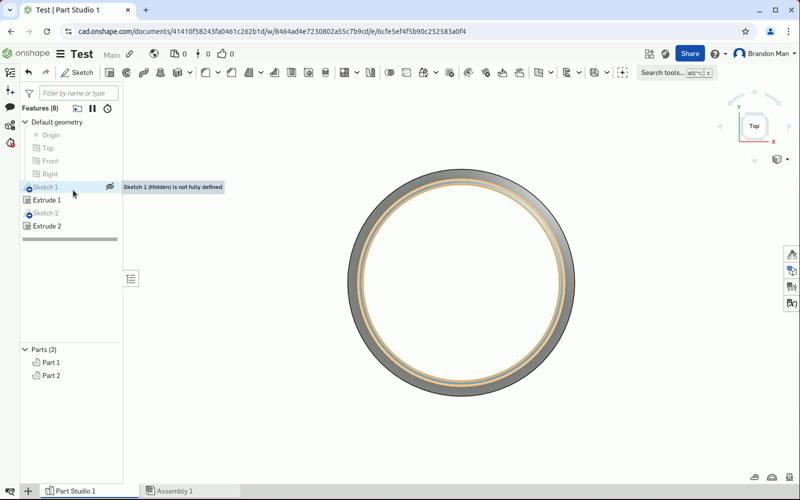
click(73, 189)
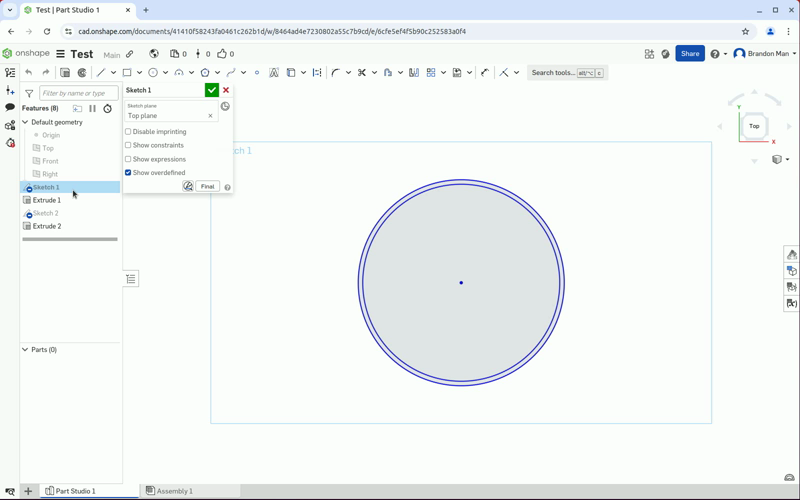
mouse_move(229, 92)
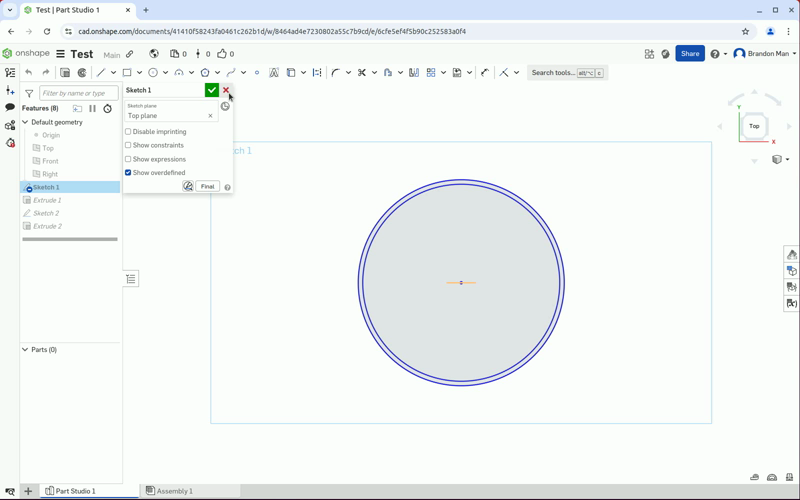
click(229, 92)
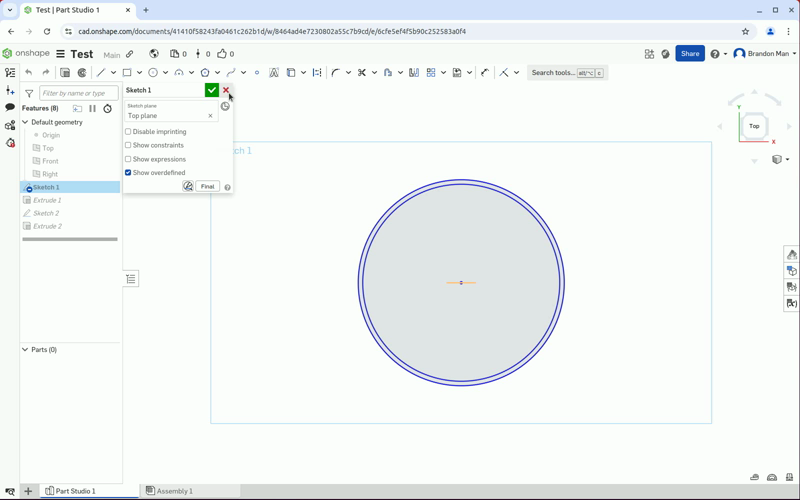
key(shift+s)
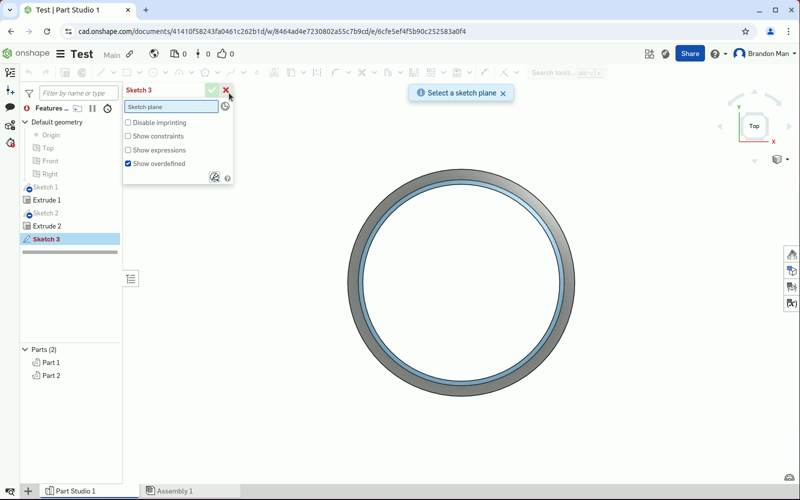
mouse_move(73, 150)
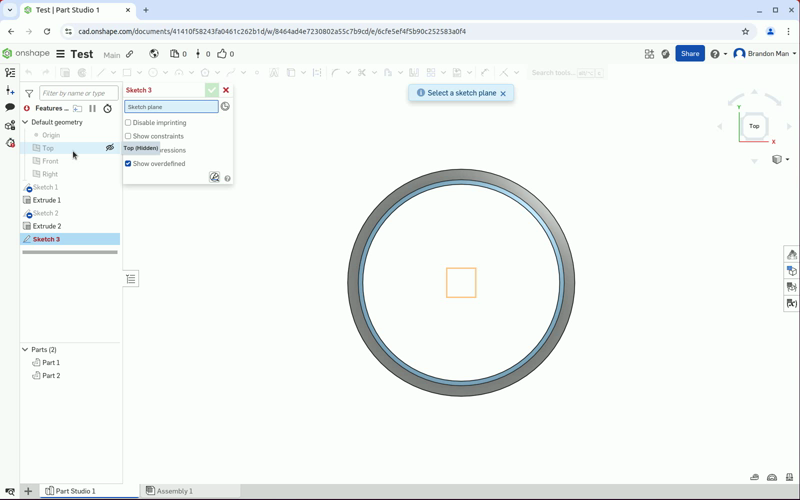
click(73, 150)
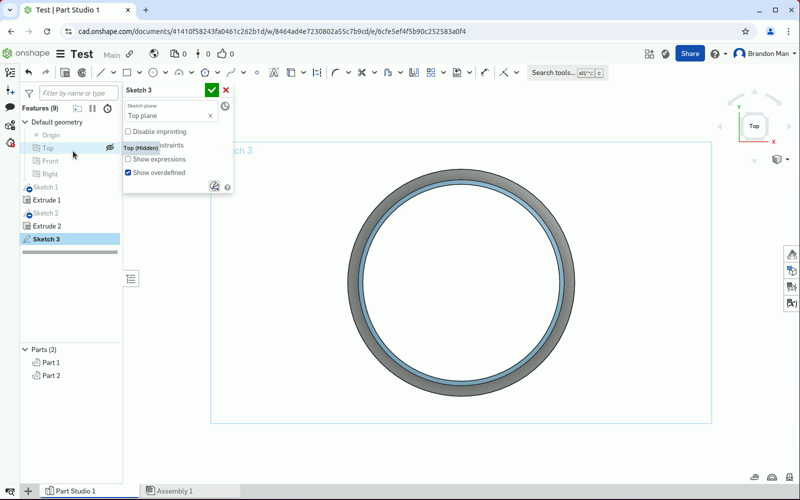
mouse_move(73, 352)
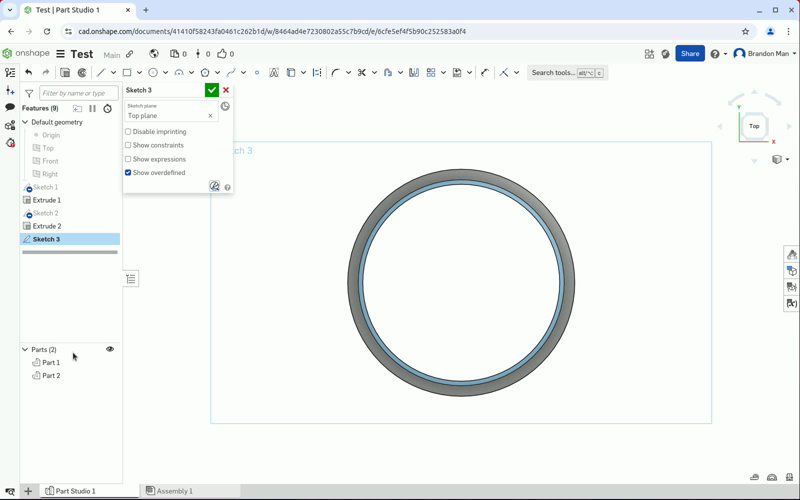
key(y)
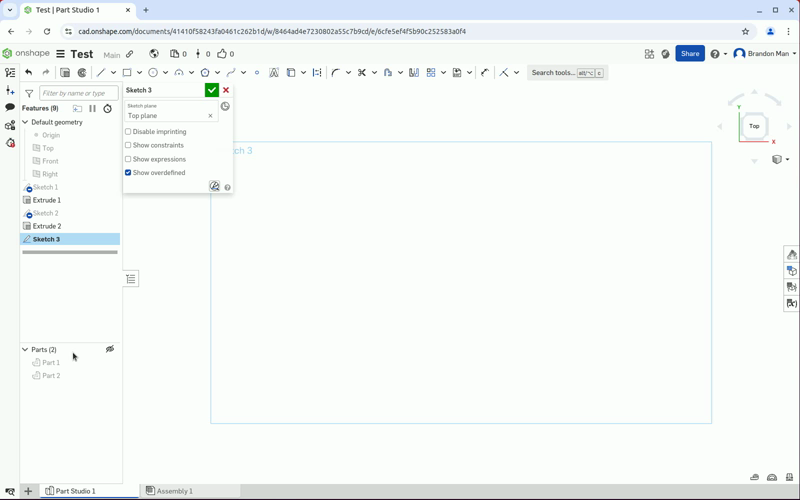
key(c)
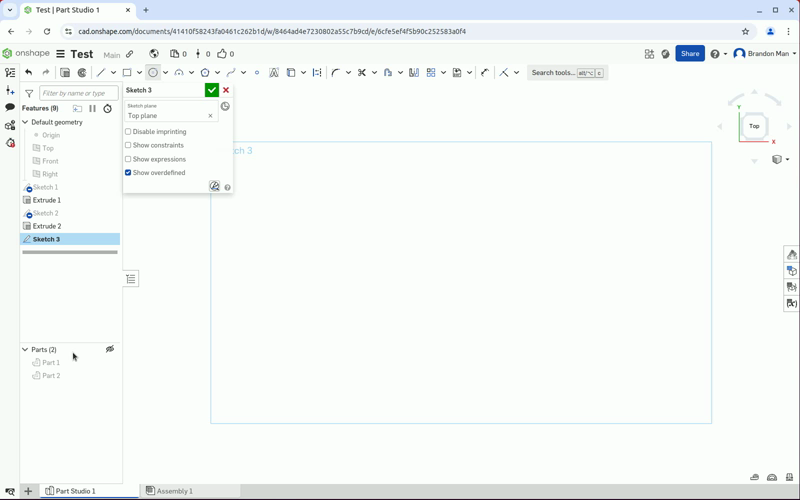
key_down(shift)
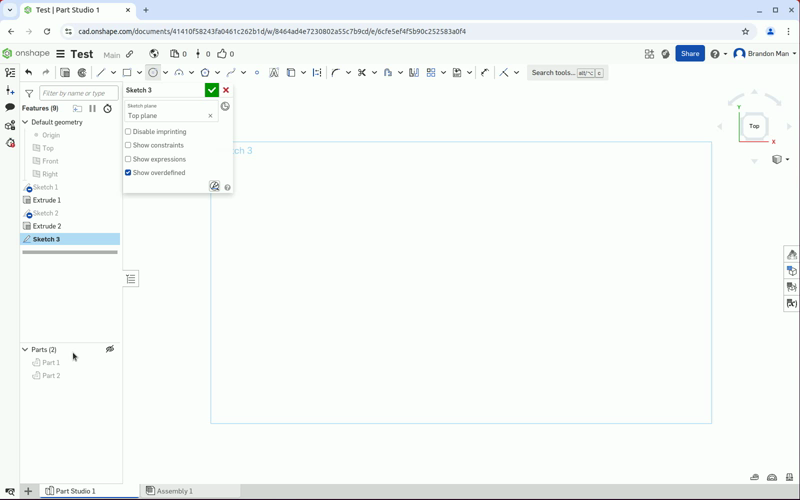
mouse_move(461, 282)
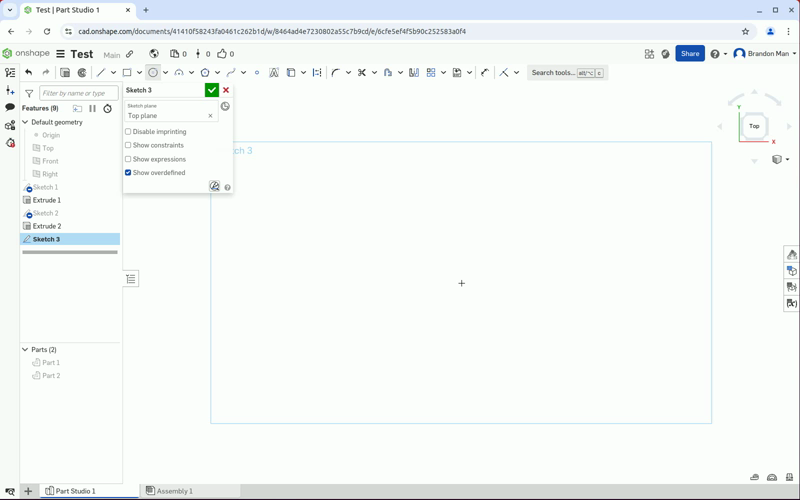
click(461, 282)
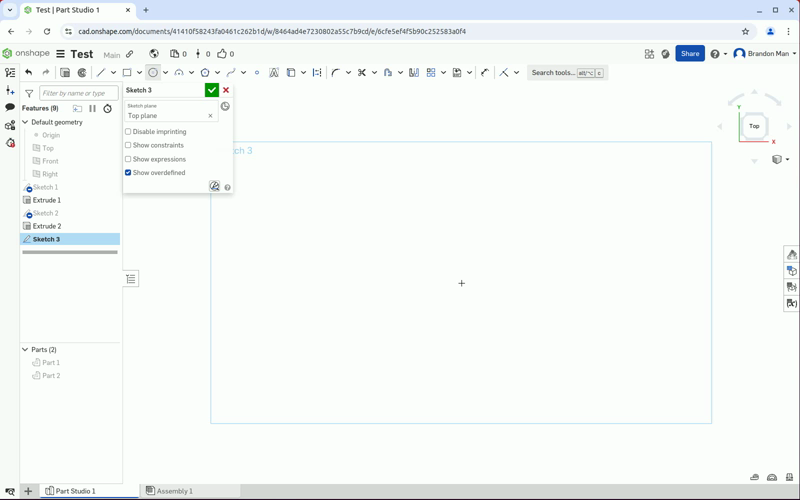
key_up(shift)
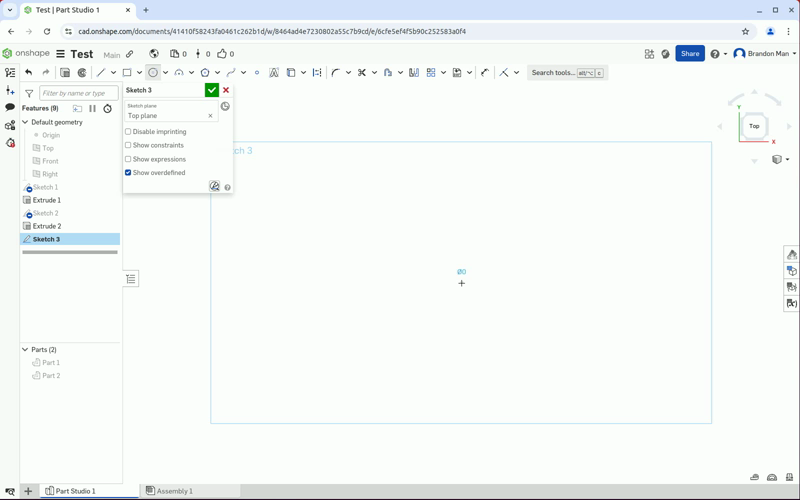
mouse_move(561, 282)
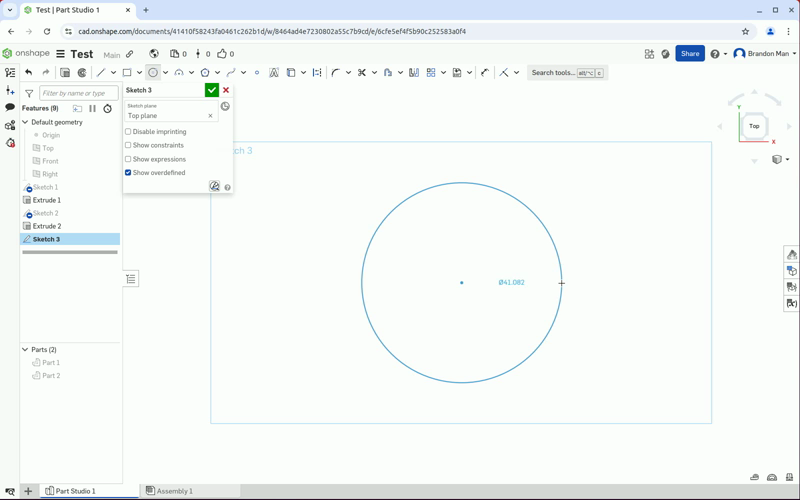
click(561, 282)
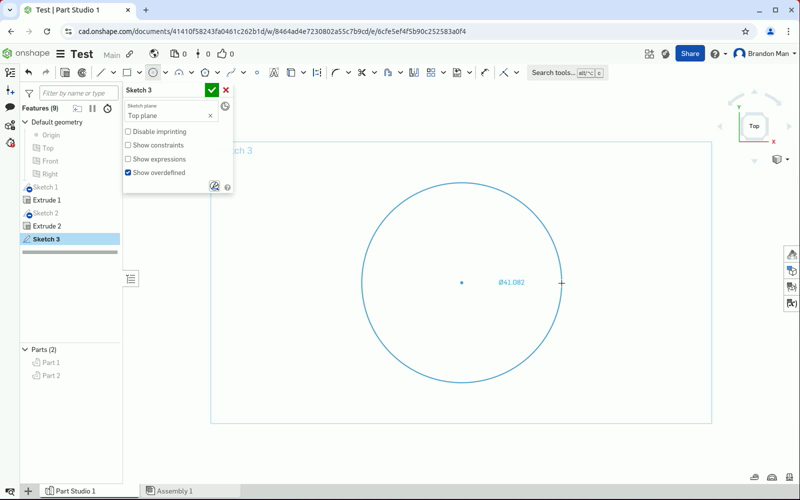
key(esc)
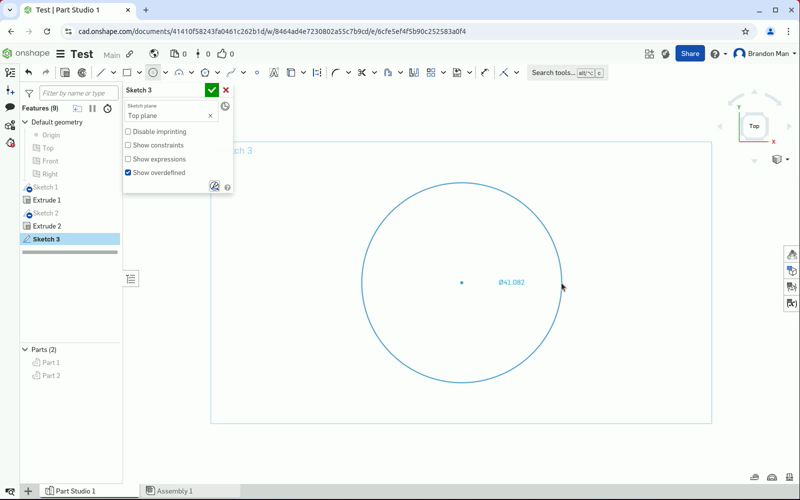
key(c)
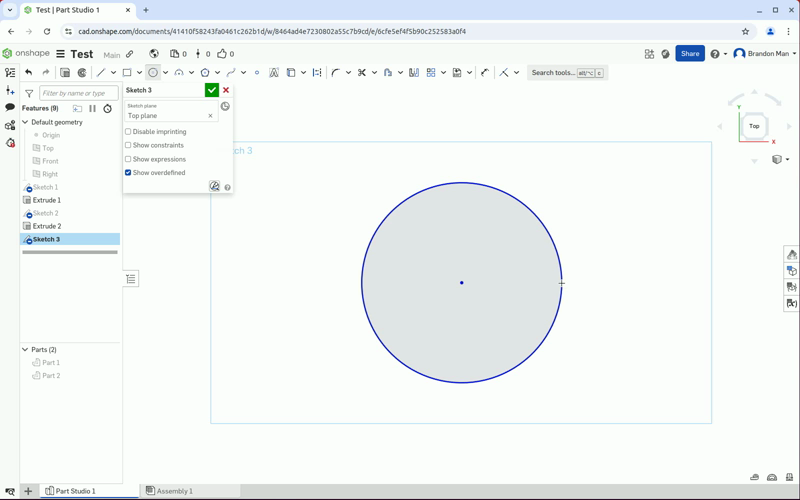
key_down(shift)
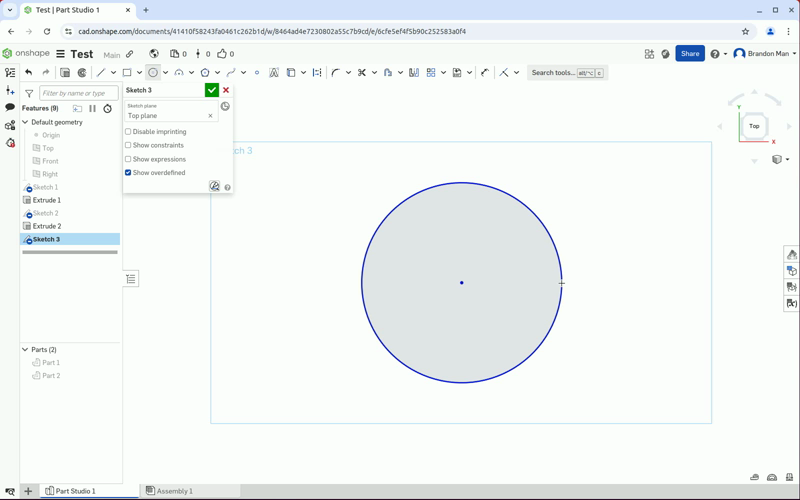
mouse_move(461, 282)
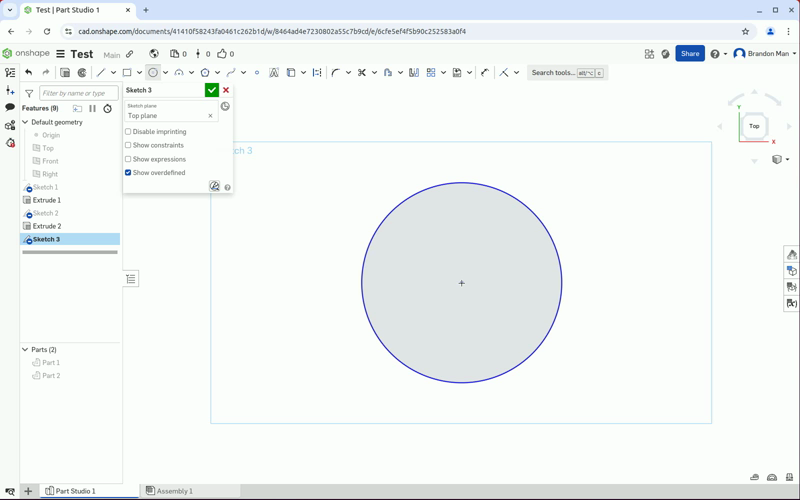
click(461, 282)
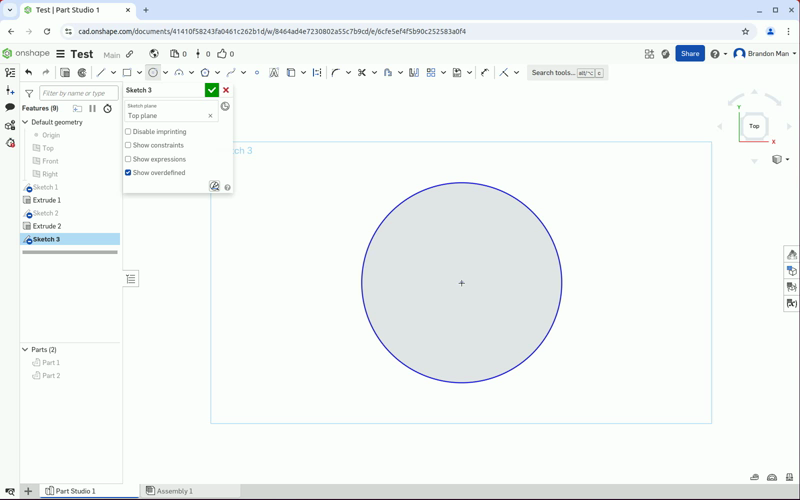
key_up(shift)
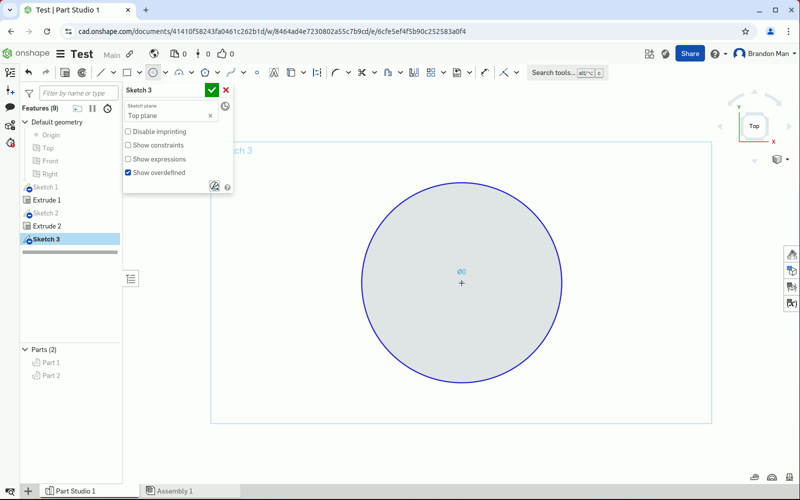
mouse_move(549, 282)
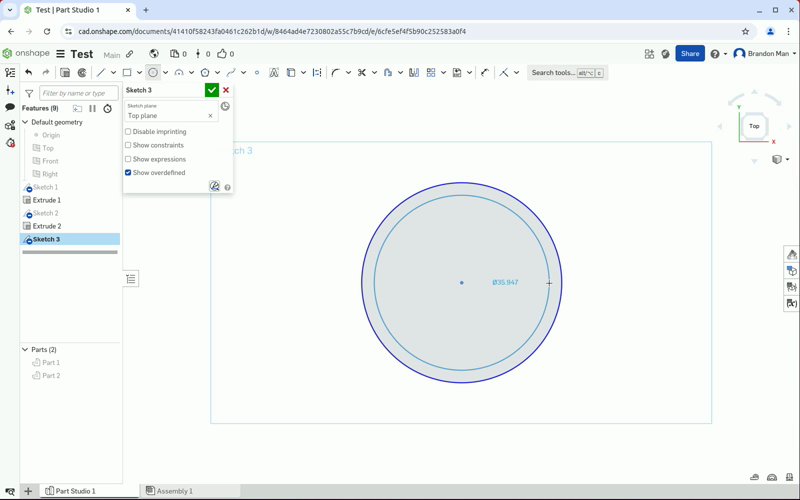
click(549, 282)
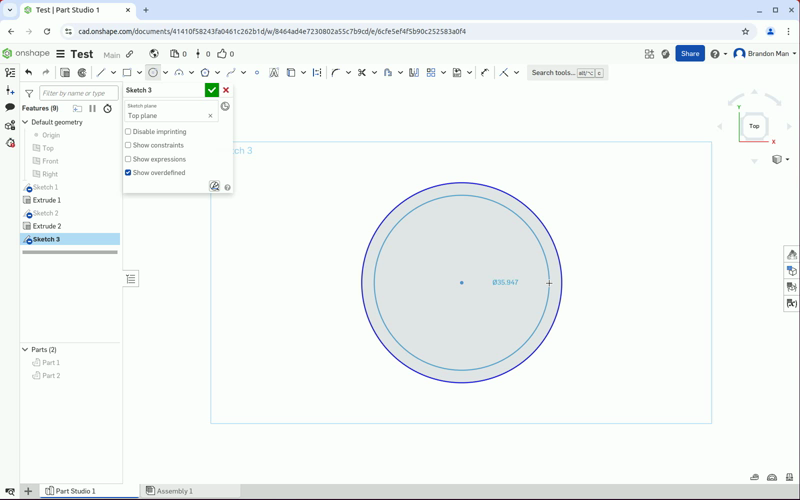
key(esc)
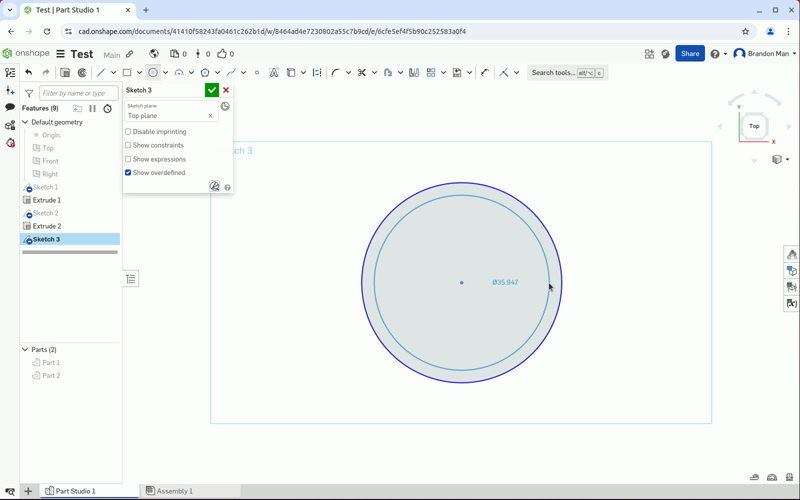
mouse_move(511, 360)
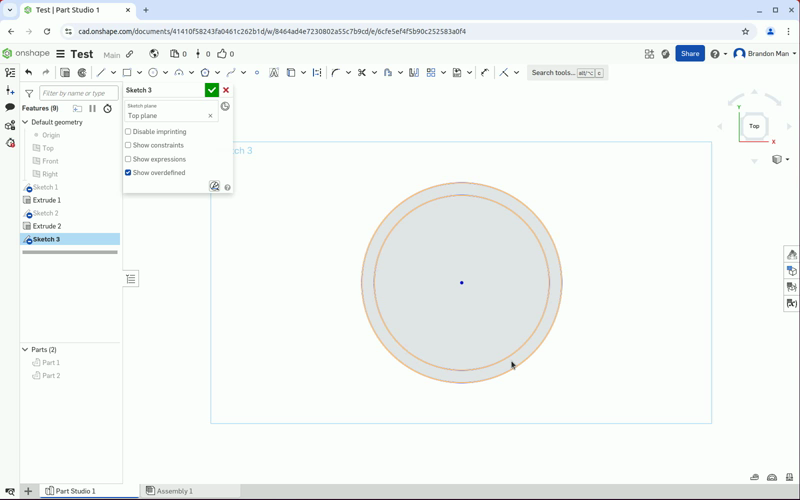
click(511, 360)
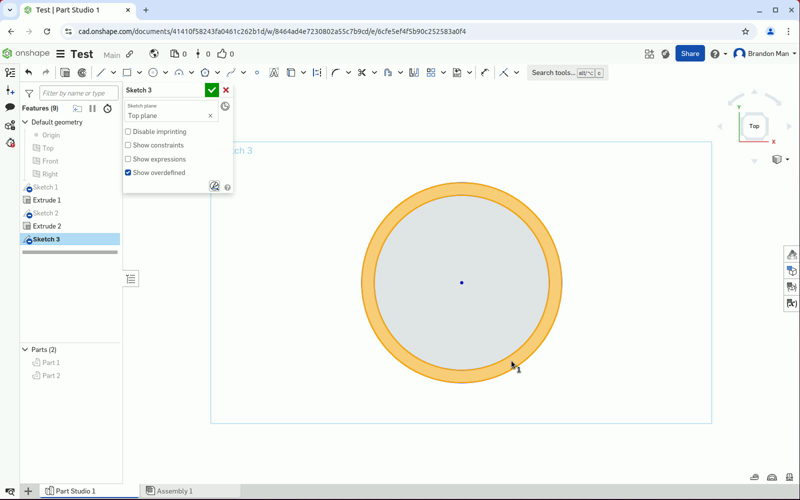
mouse_move(73, 352)
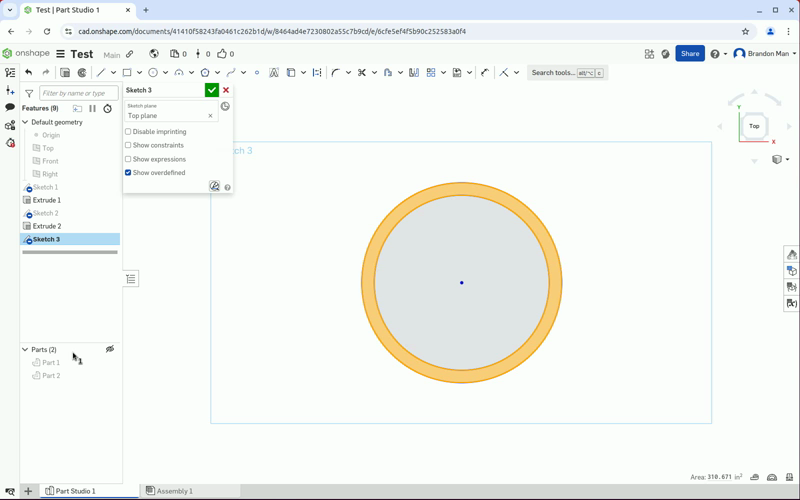
key(shift+y)
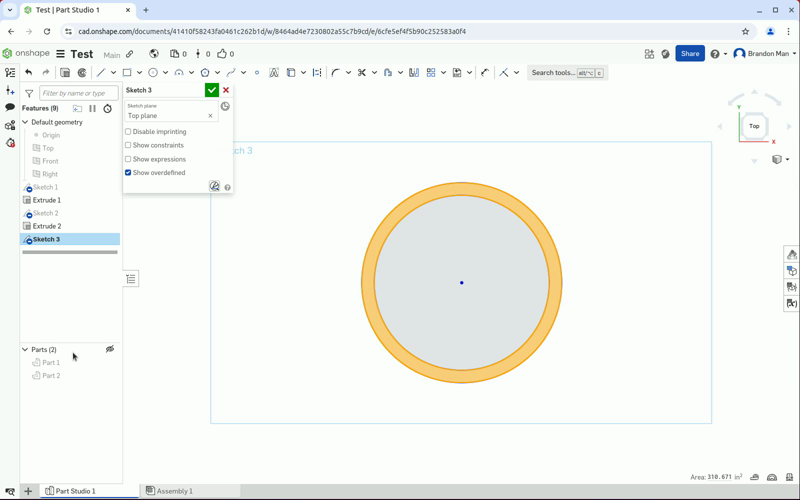
key(shift+e)
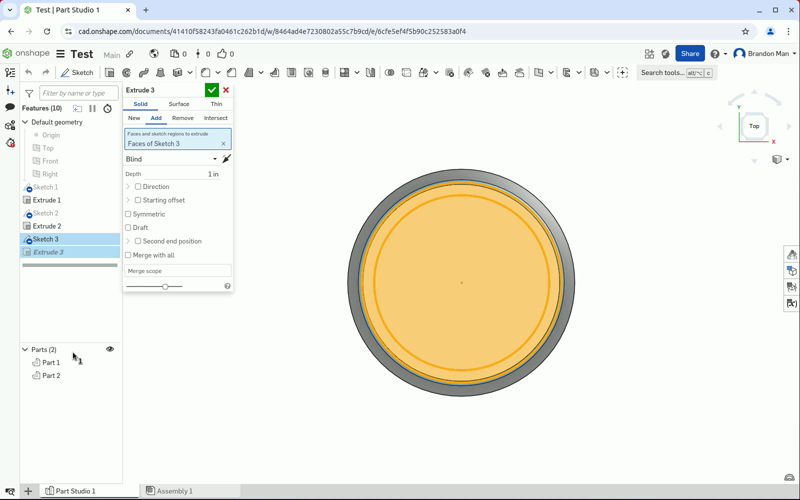
mouse_move(143, 106)
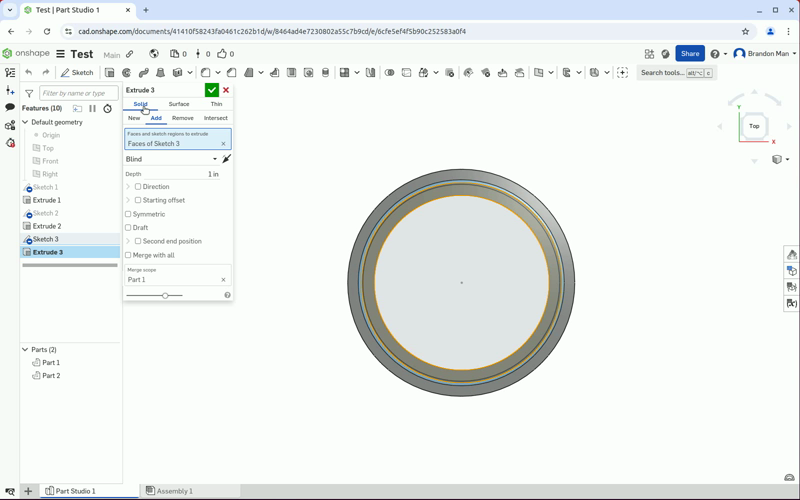
click(143, 106)
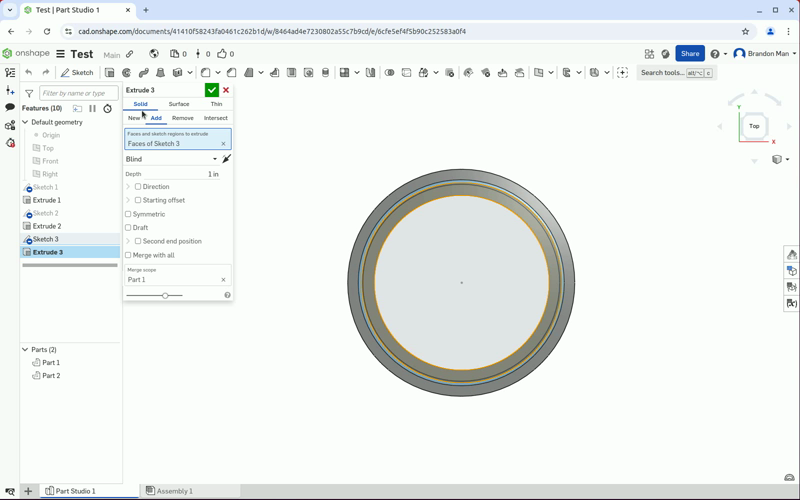
mouse_move(137, 120)
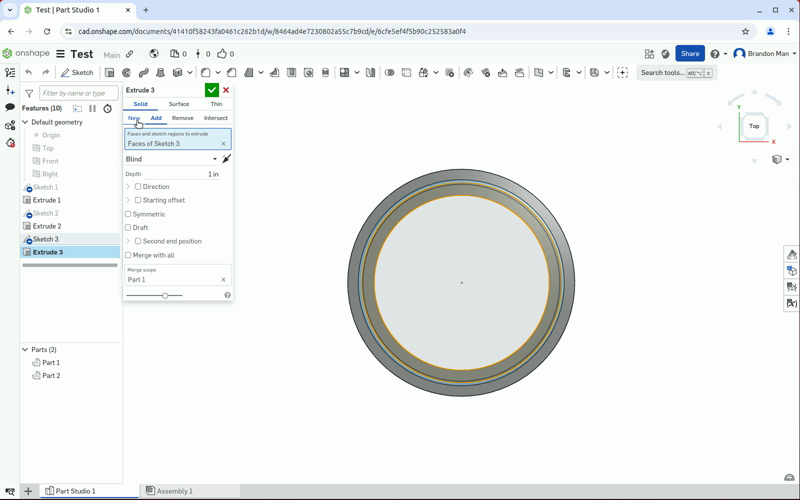
click(137, 120)
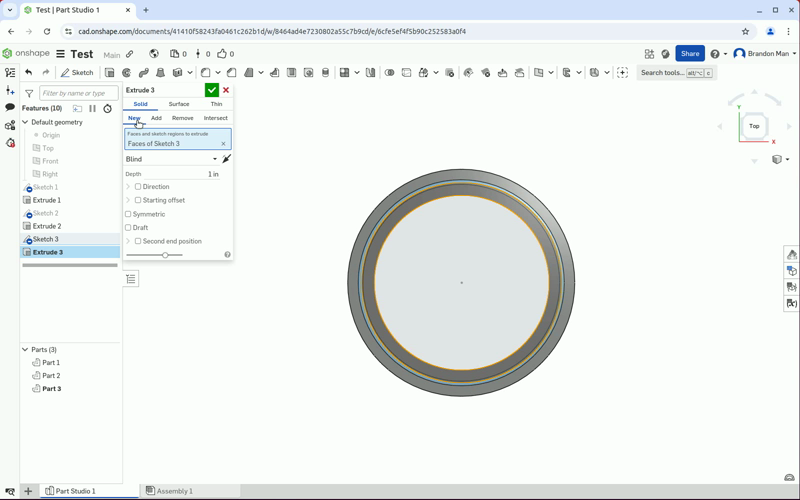
key(tab, 4)
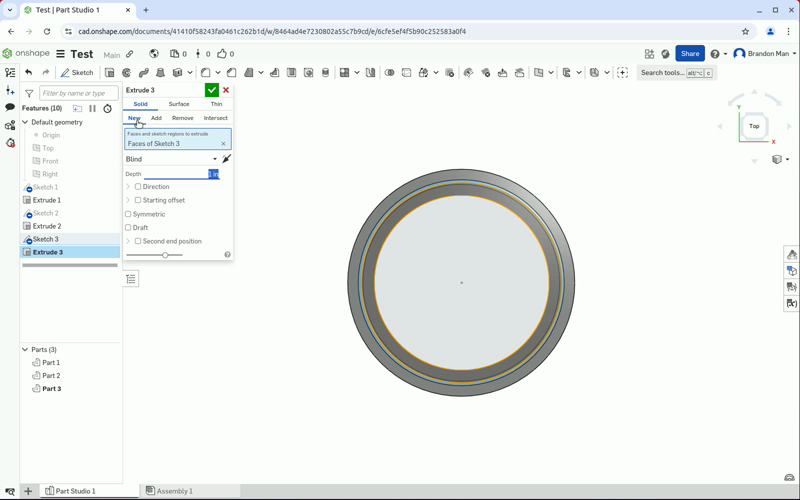
text(0.722)
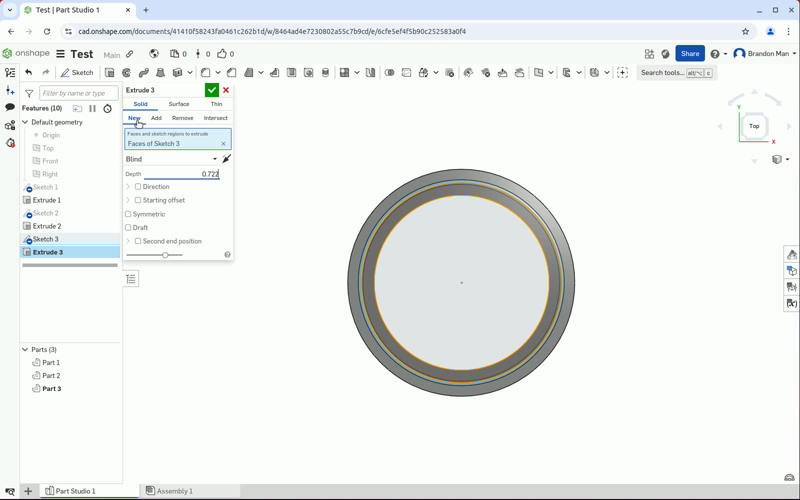
key(enter)
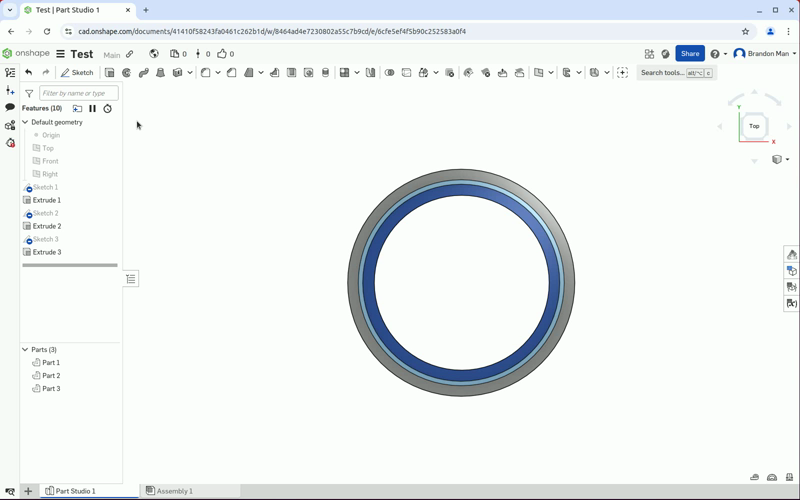
key(shift+h)
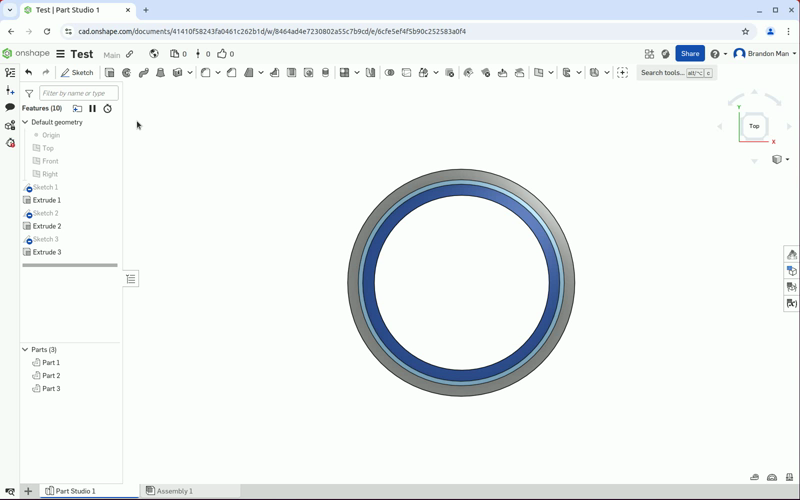
key(shift+h)
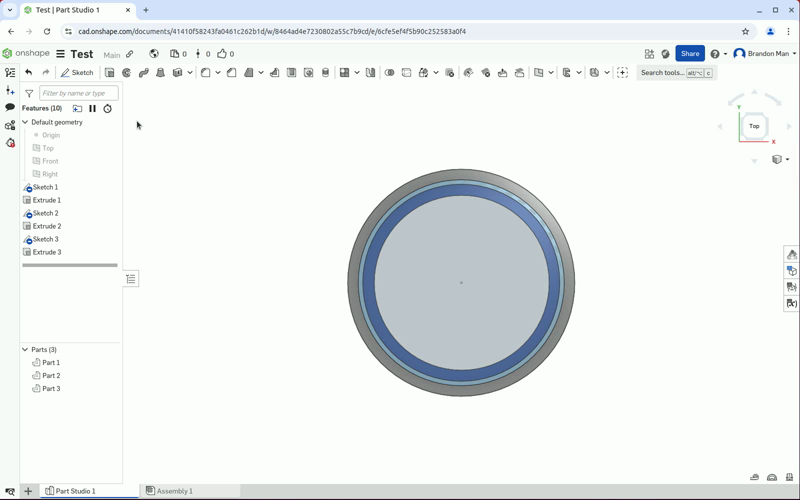
key(shift+7)
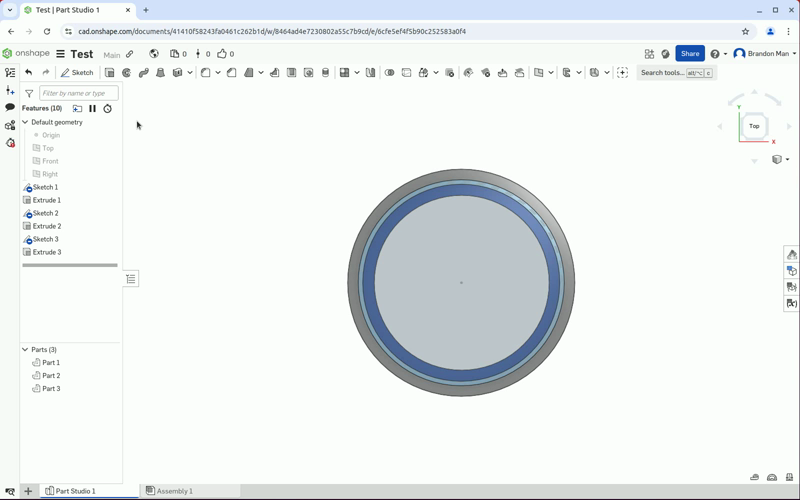
key(up, 3)
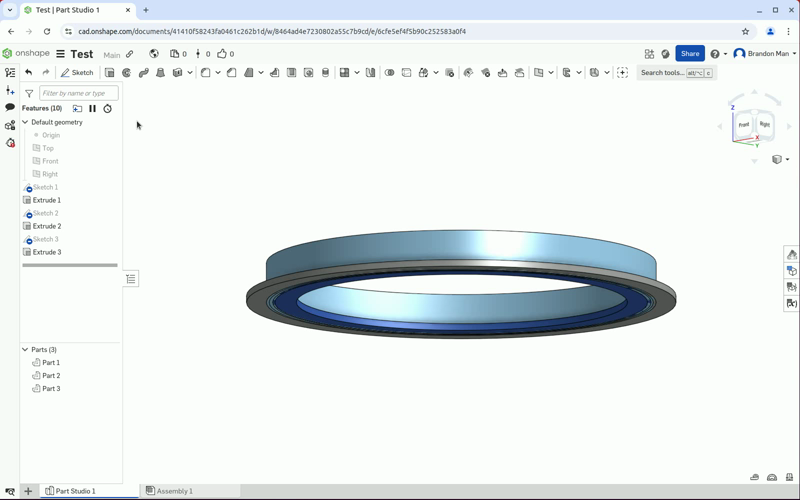
key(left, 3)
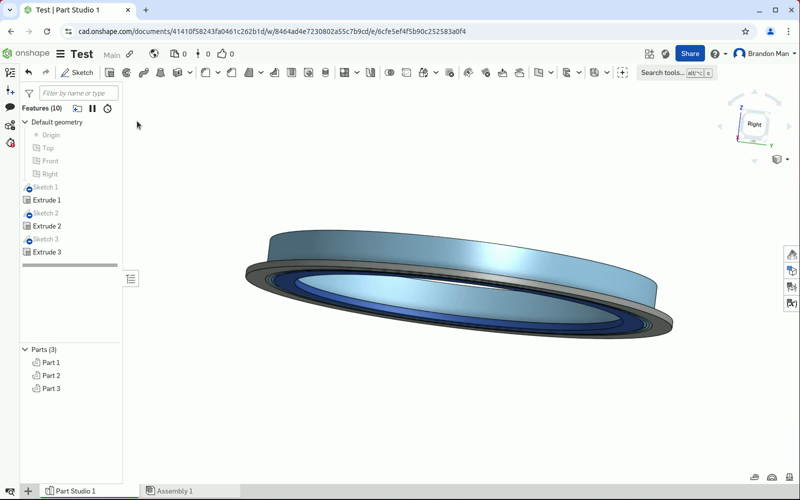
key(right, 3)
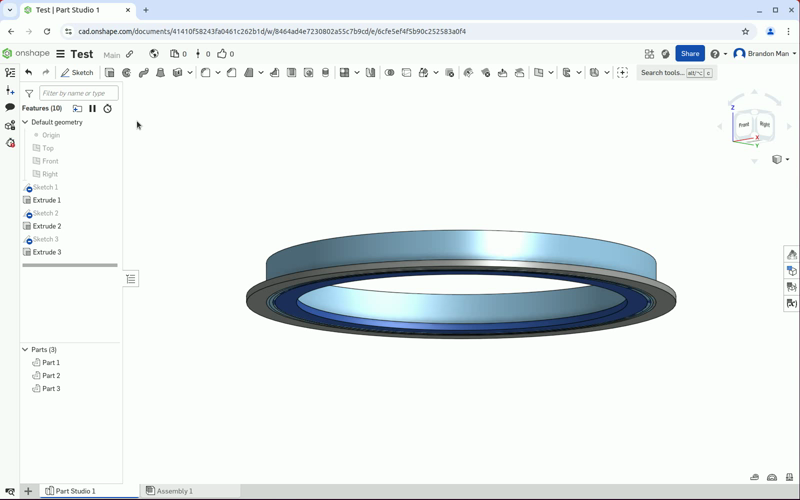
key(down, 3)
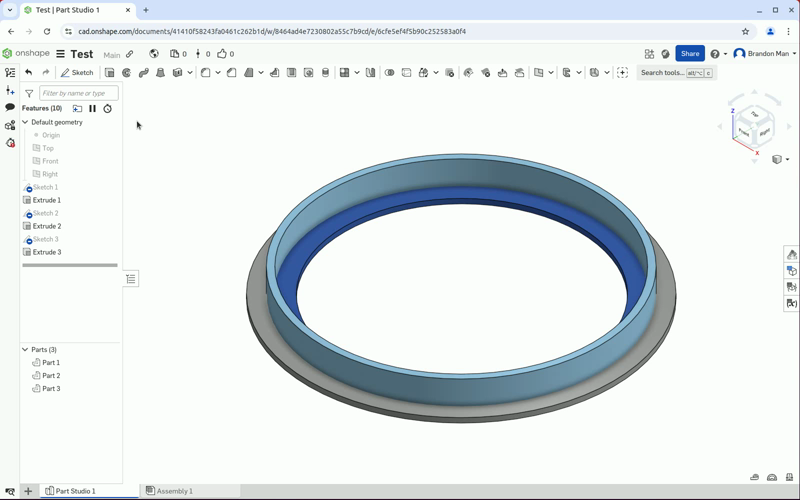
mouse_move(73, 189)
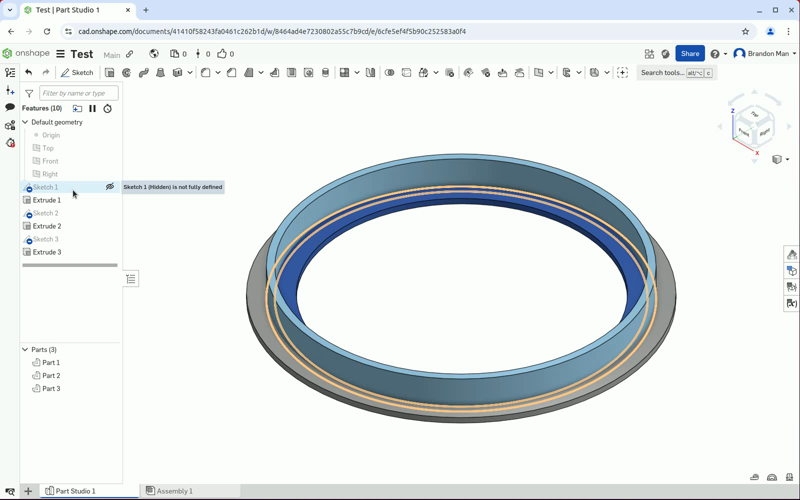
click(73, 189)